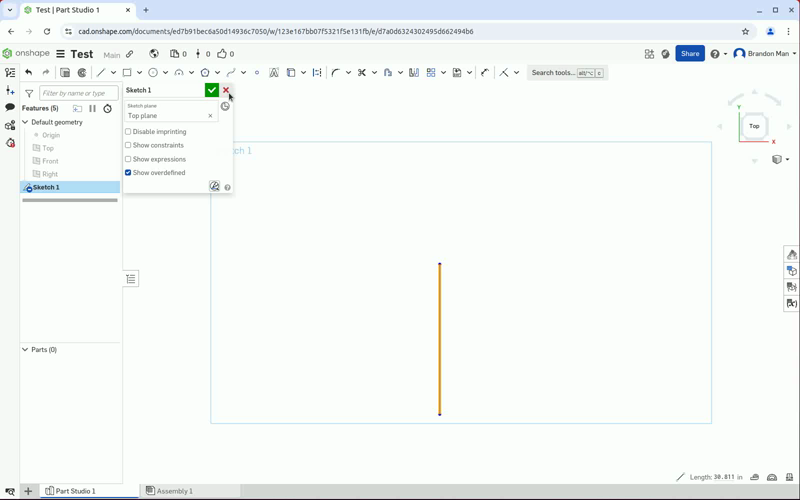
key(shift+h)
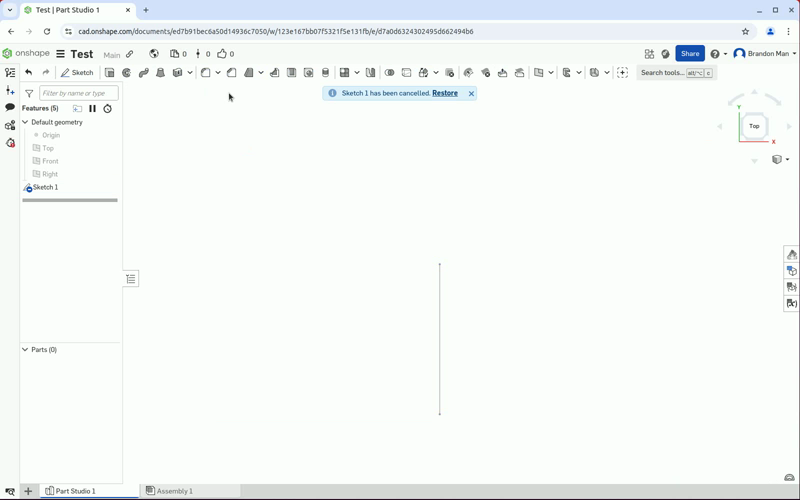
key(shift+s)
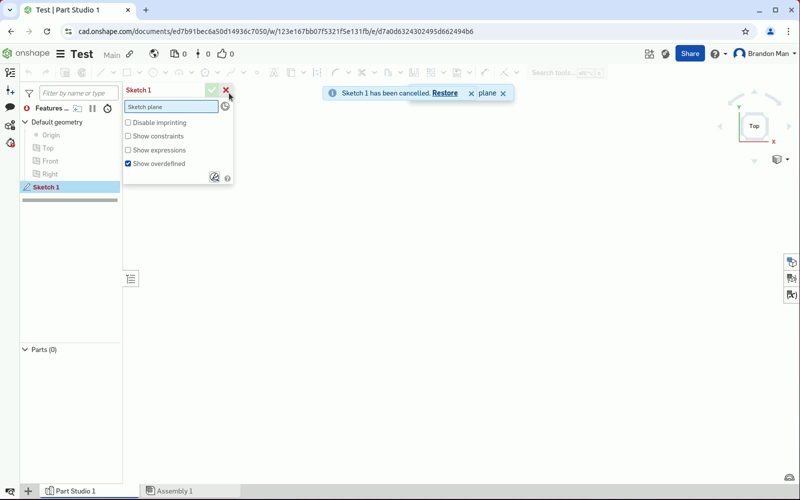
mouse_move(73, 150)
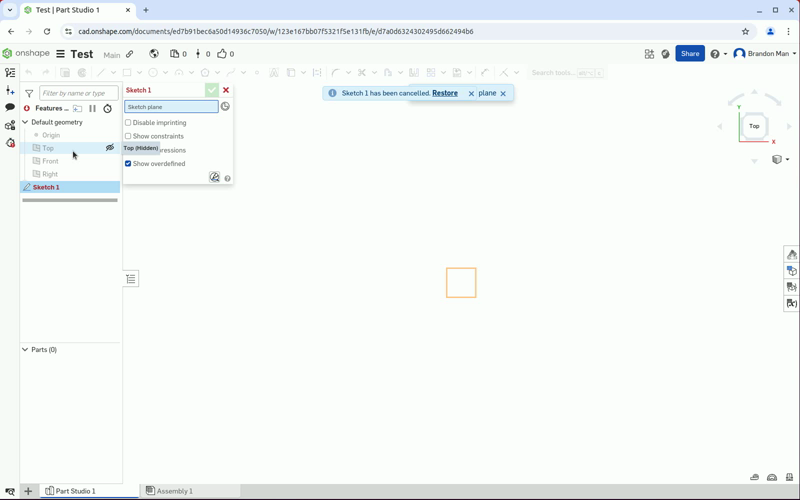
click(73, 150)
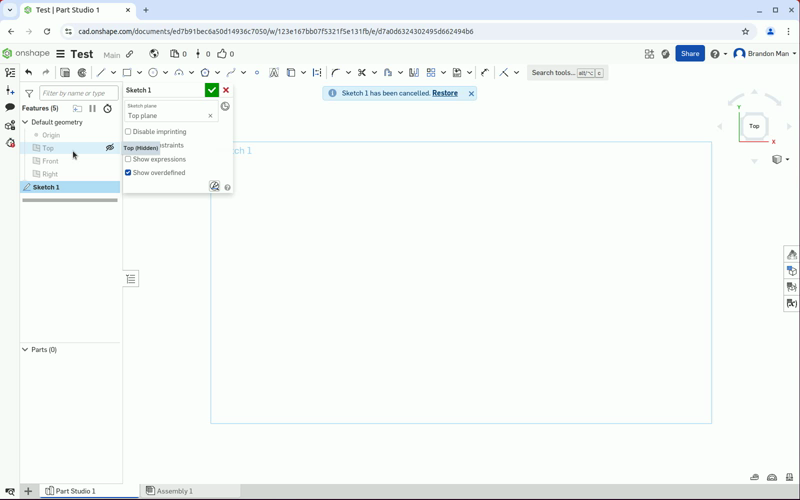
mouse_move(73, 352)
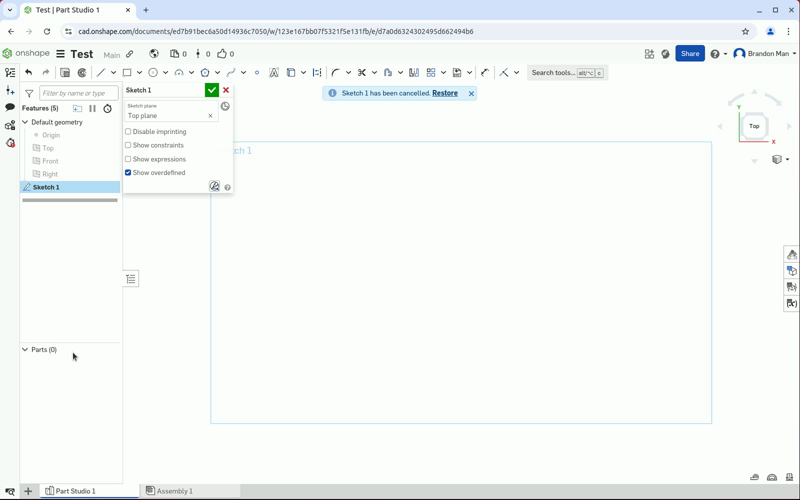
key(y)
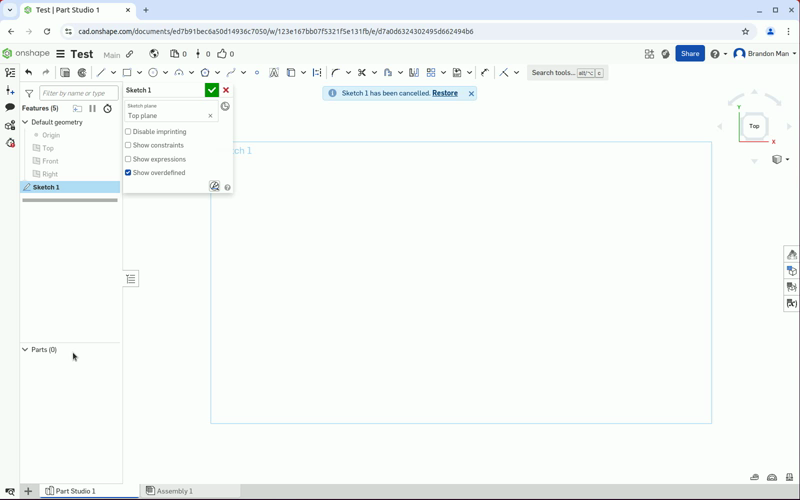
key(l)
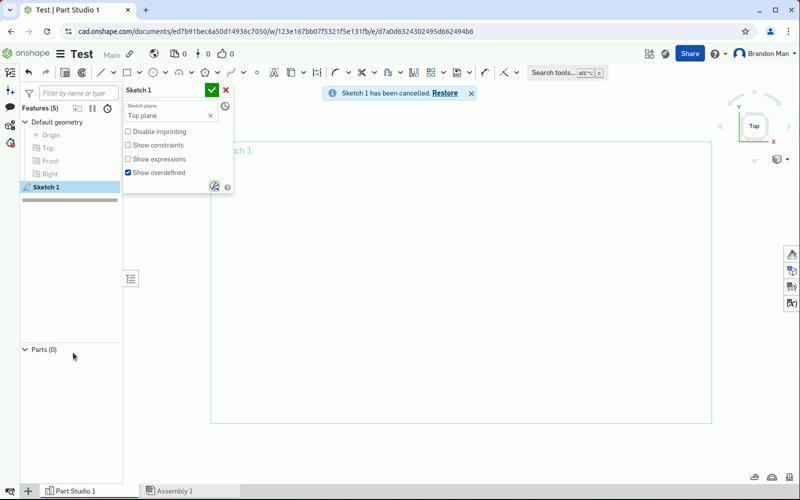
key_down(shift)
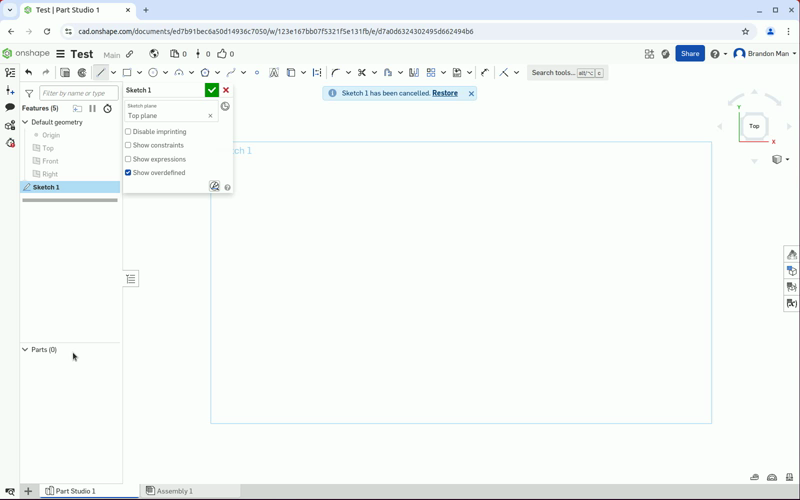
mouse_move(348, 395)
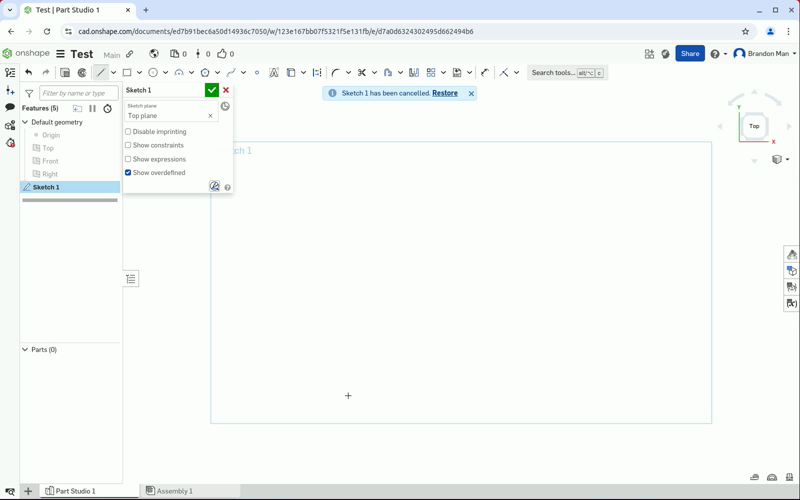
click(348, 395)
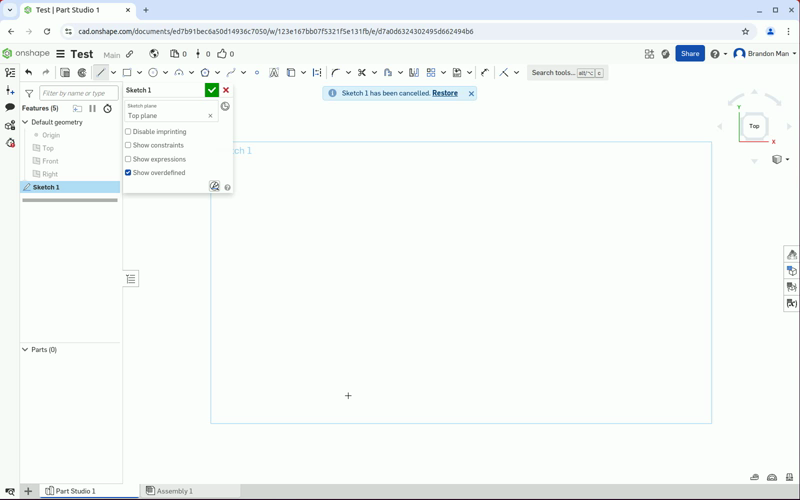
key_up(shift)
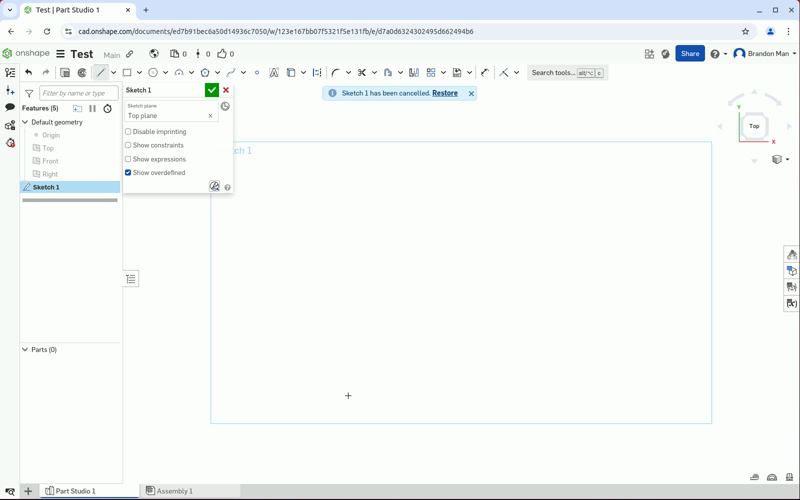
key_down(shift)
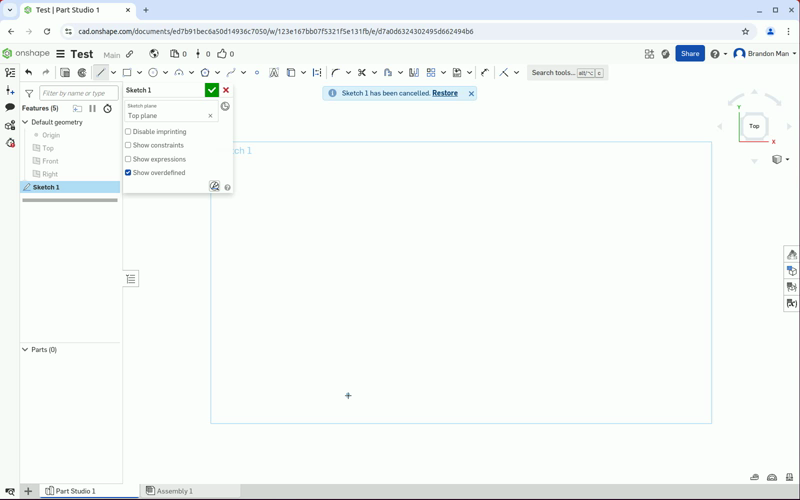
mouse_move(572, 395)
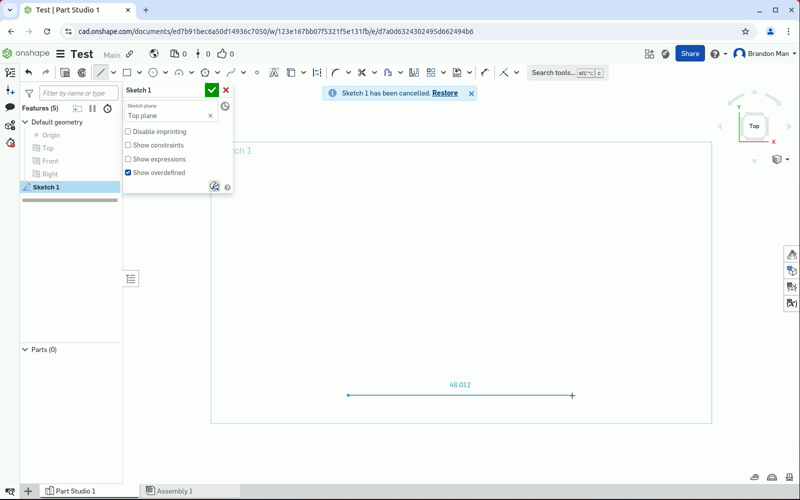
click(572, 395)
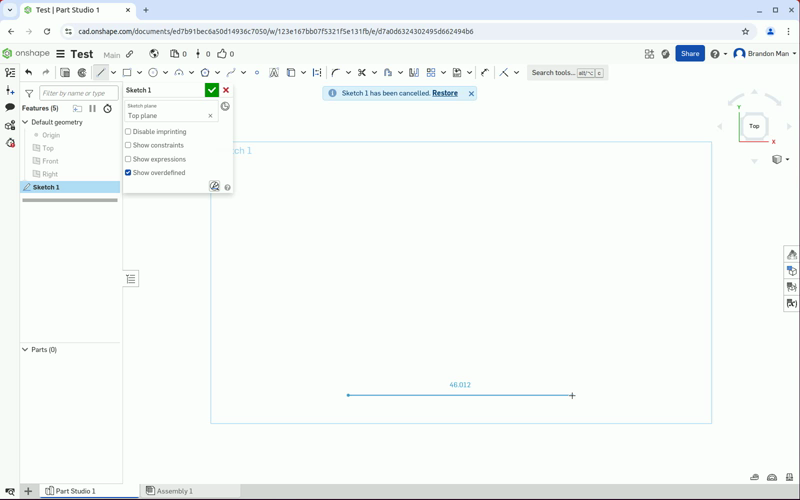
key_up(shift)
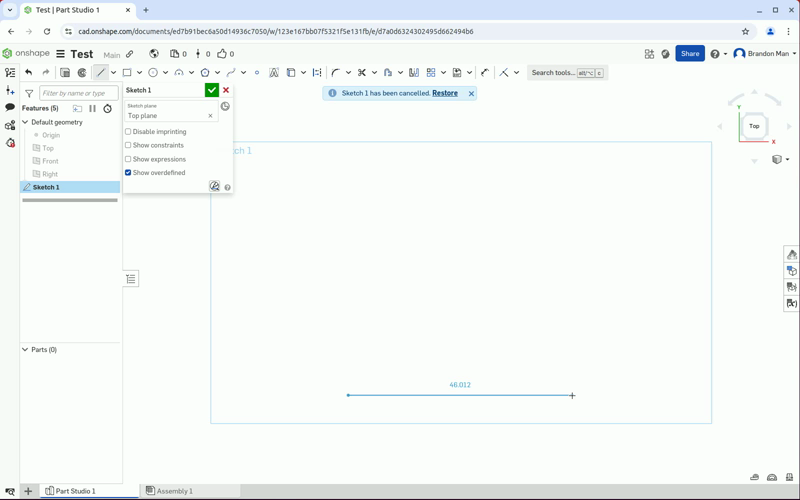
key_down(shift)
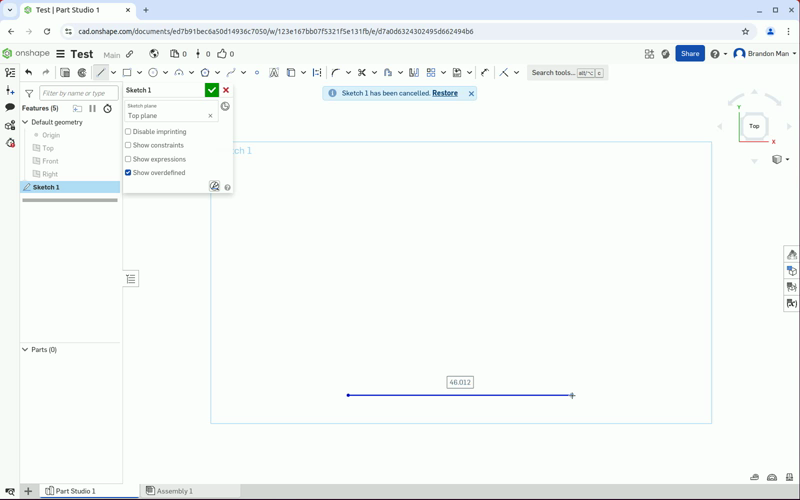
mouse_move(572, 171)
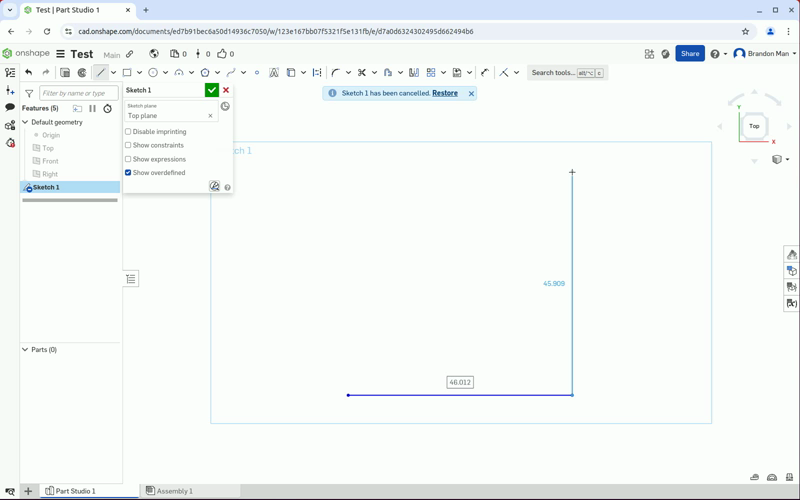
click(572, 171)
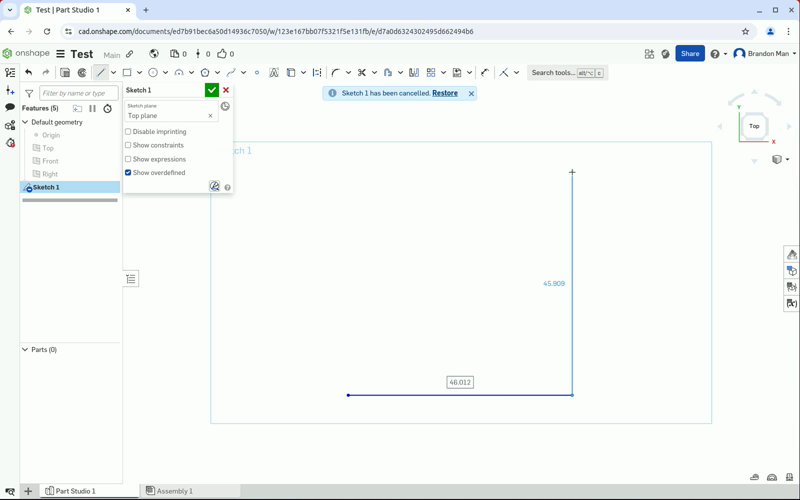
key_up(shift)
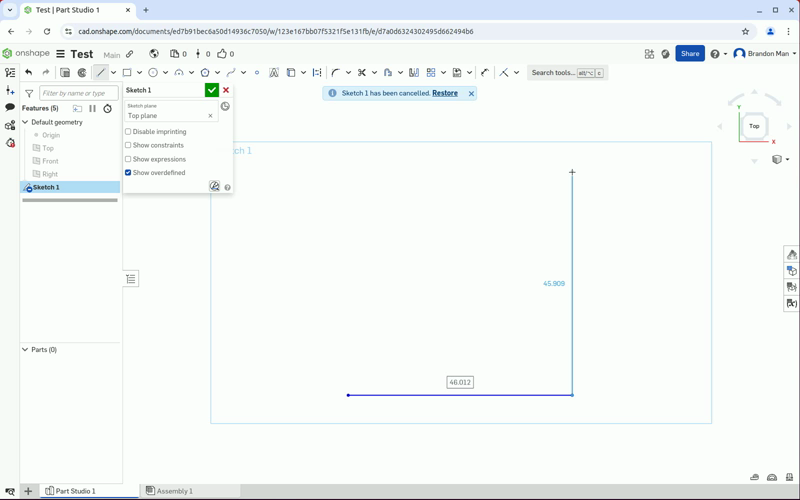
key_down(shift)
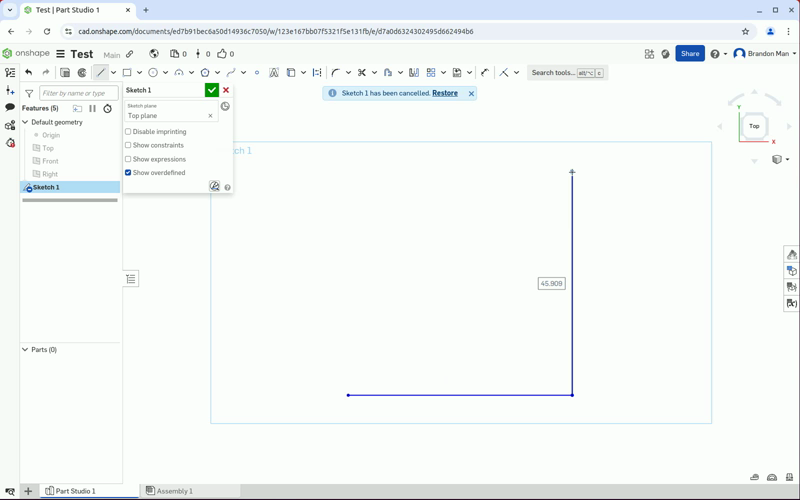
mouse_move(348, 171)
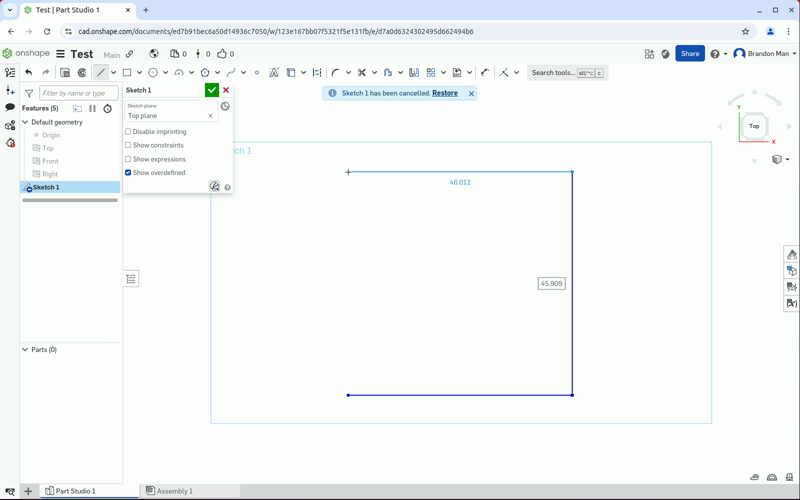
click(348, 171)
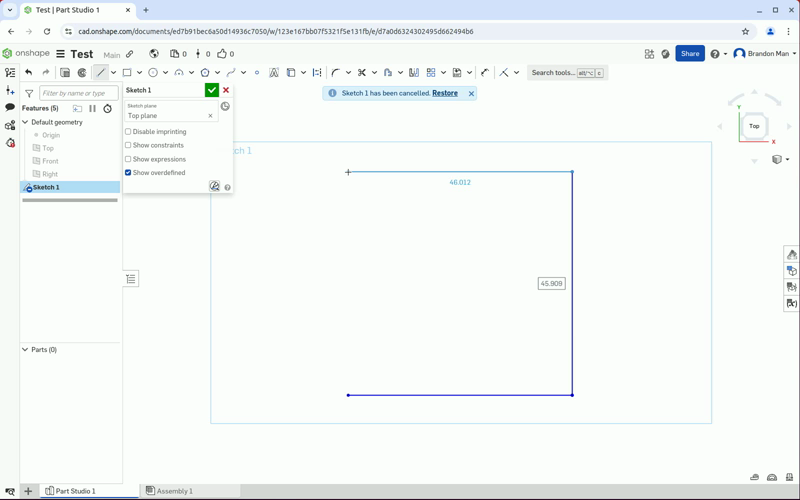
key_up(shift)
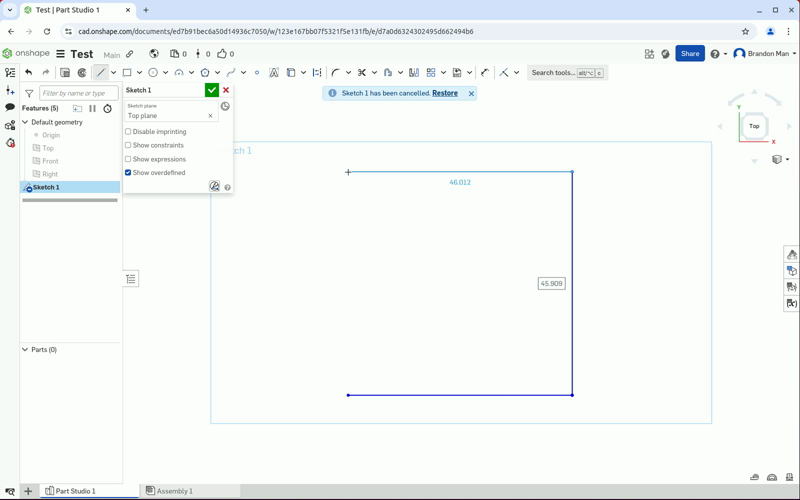
key_down(shift)
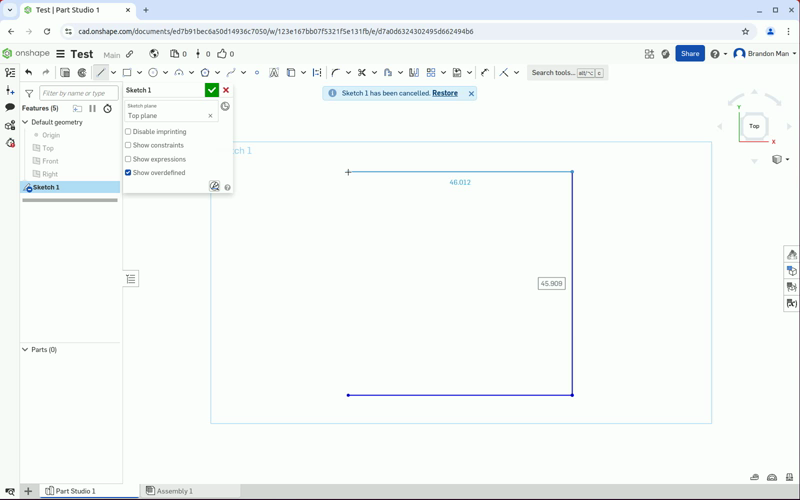
mouse_move(348, 395)
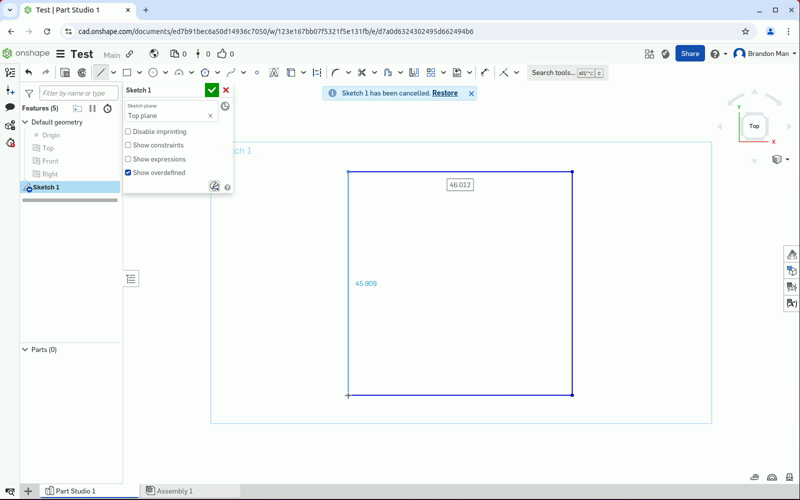
key_up(shift)
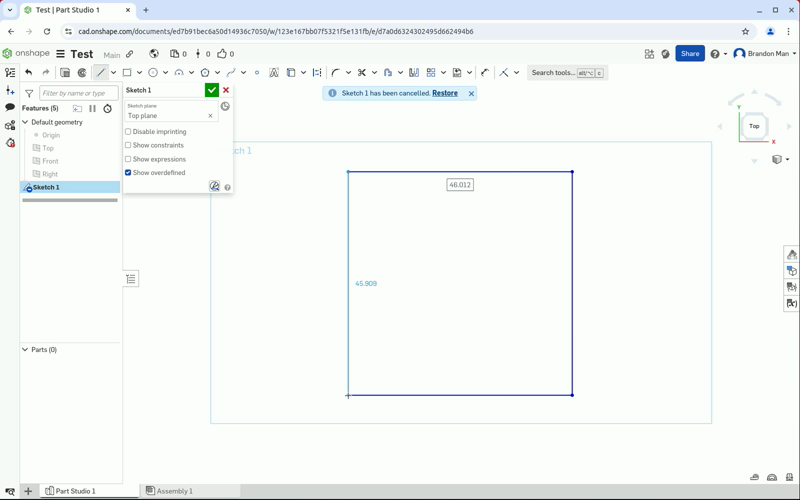
click(348, 395)
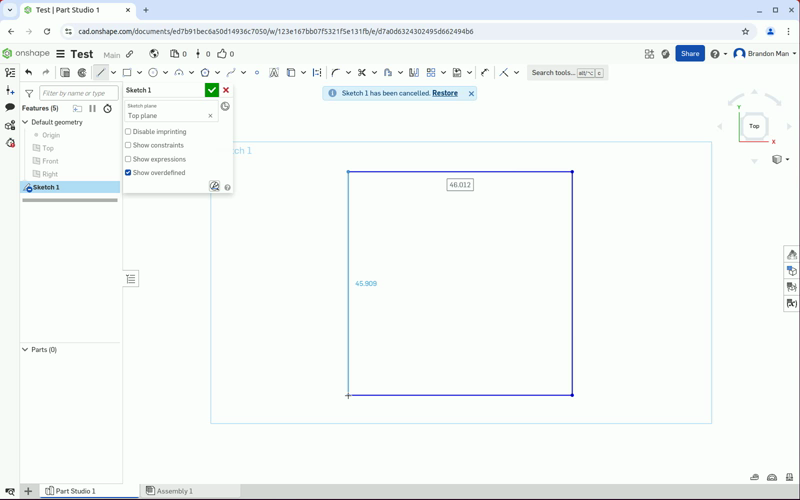
key(esc)
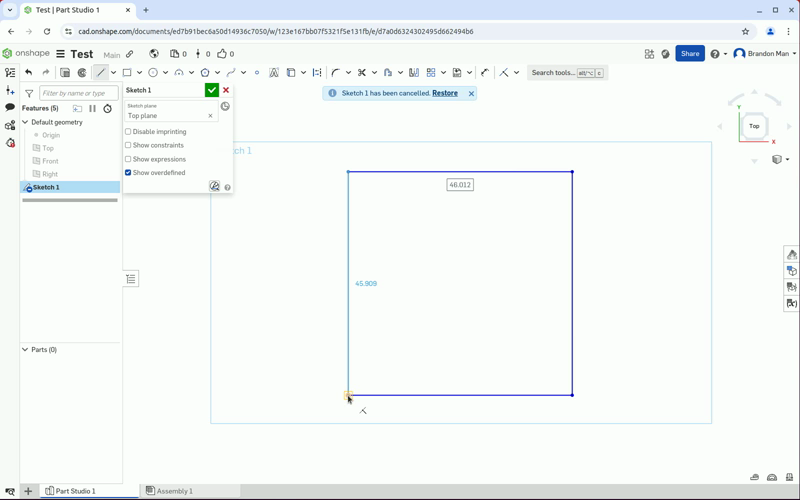
key(l)
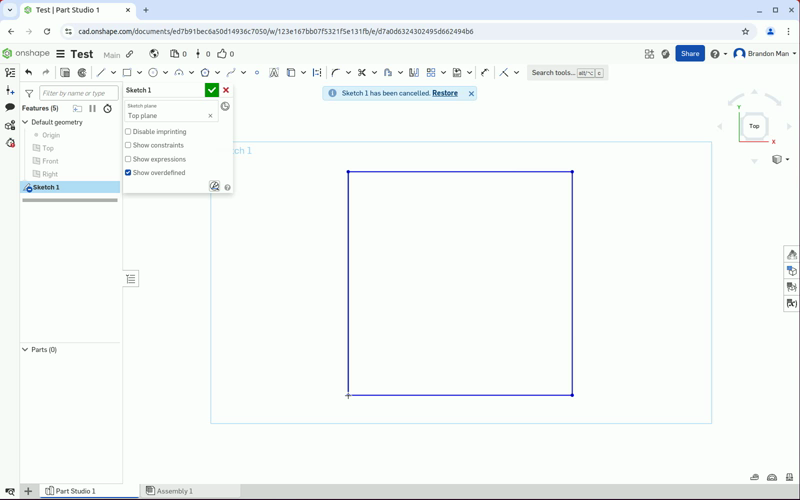
key_down(shift)
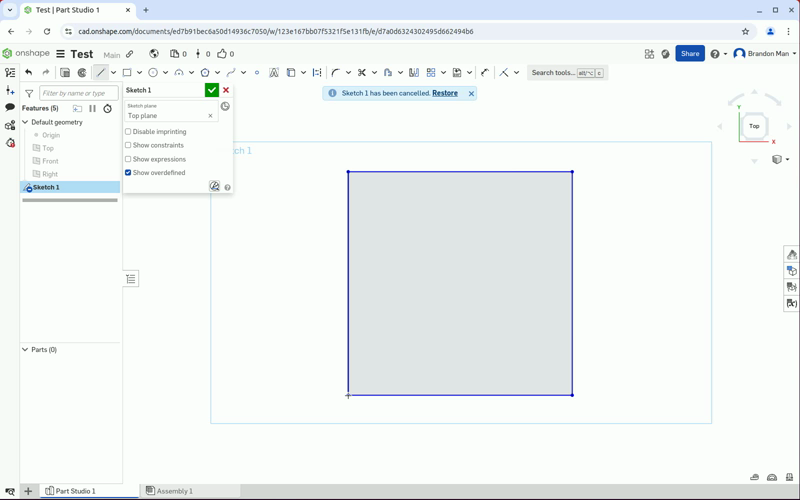
mouse_move(357, 386)
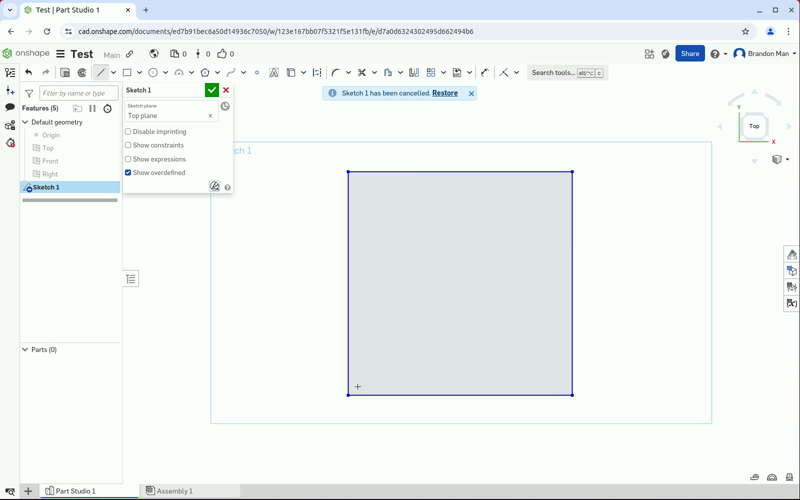
click(357, 386)
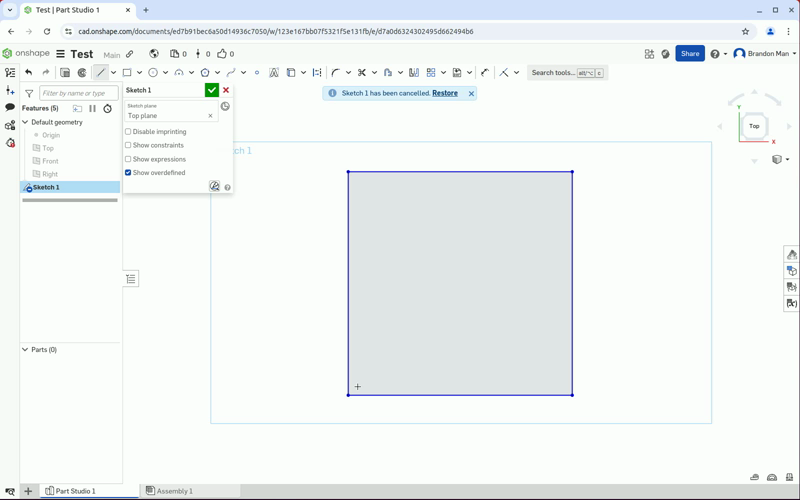
key_up(shift)
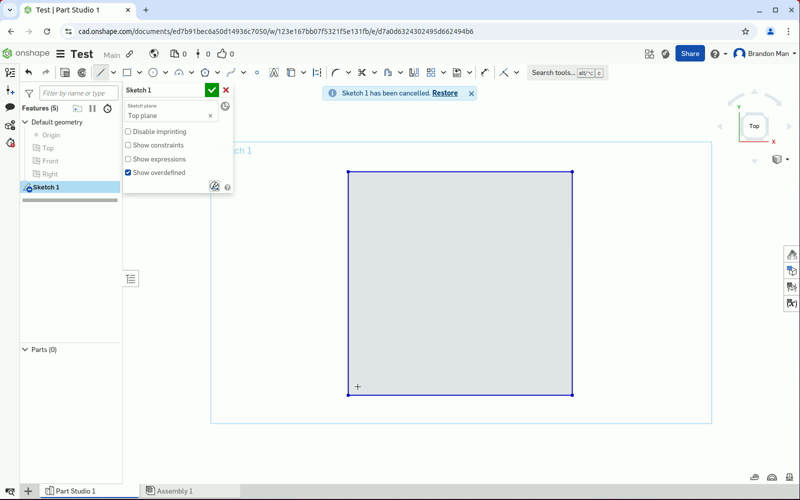
key_down(shift)
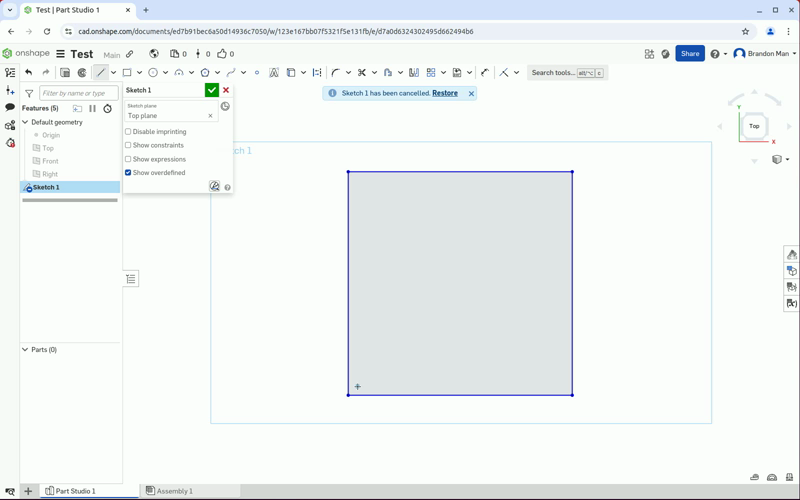
mouse_move(562, 386)
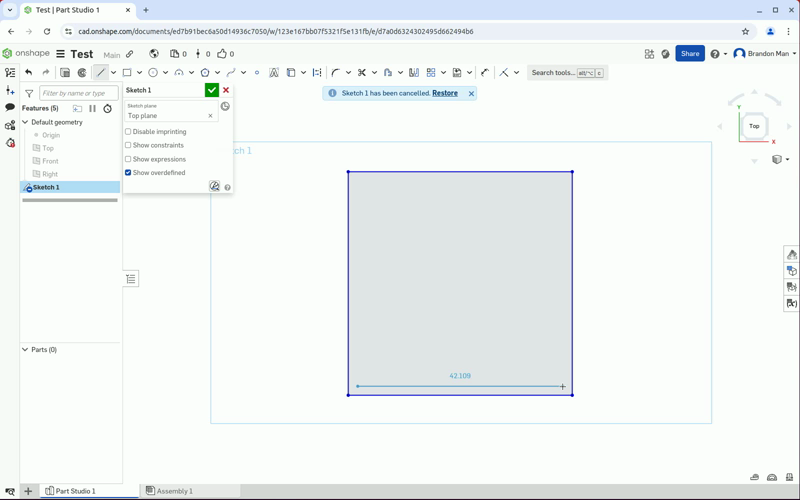
click(562, 386)
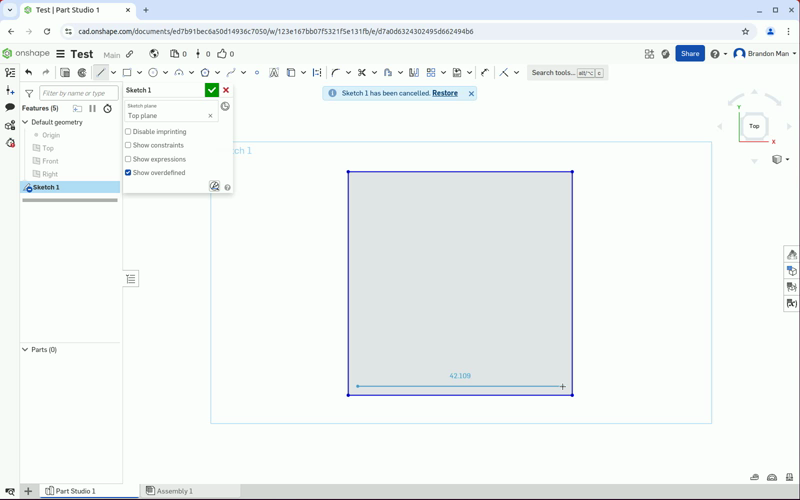
key_up(shift)
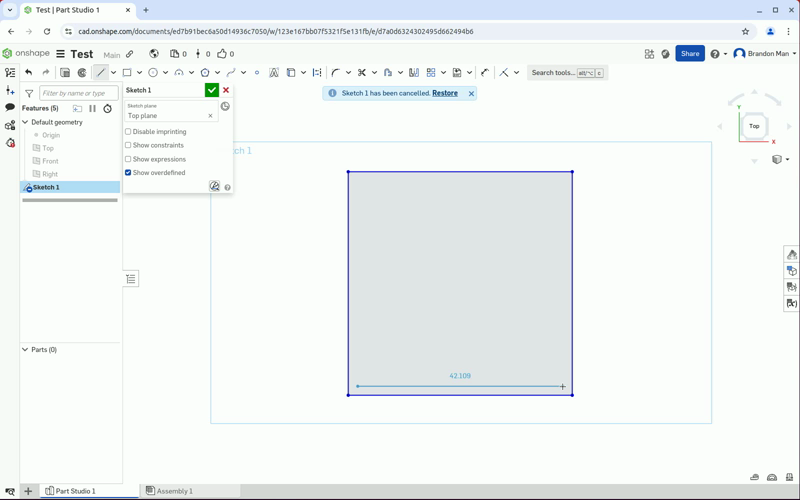
key_down(shift)
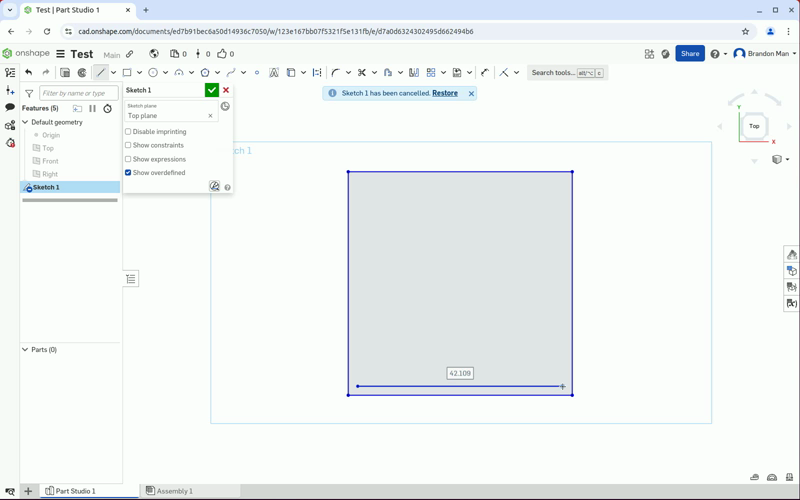
mouse_move(562, 180)
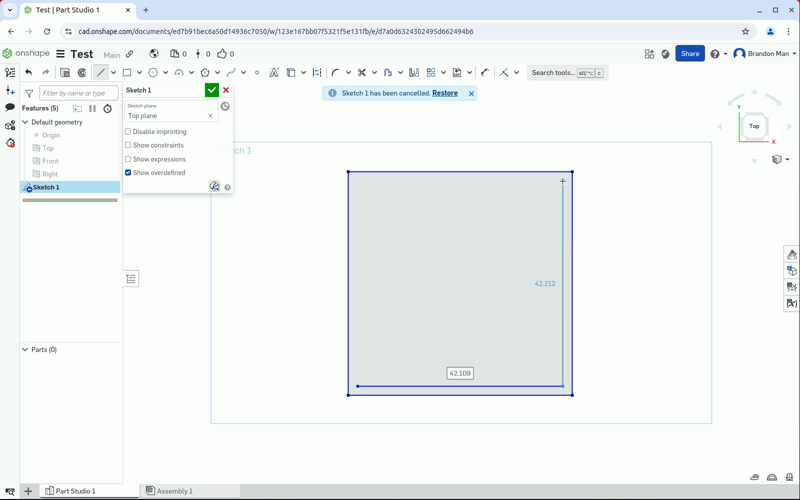
click(562, 180)
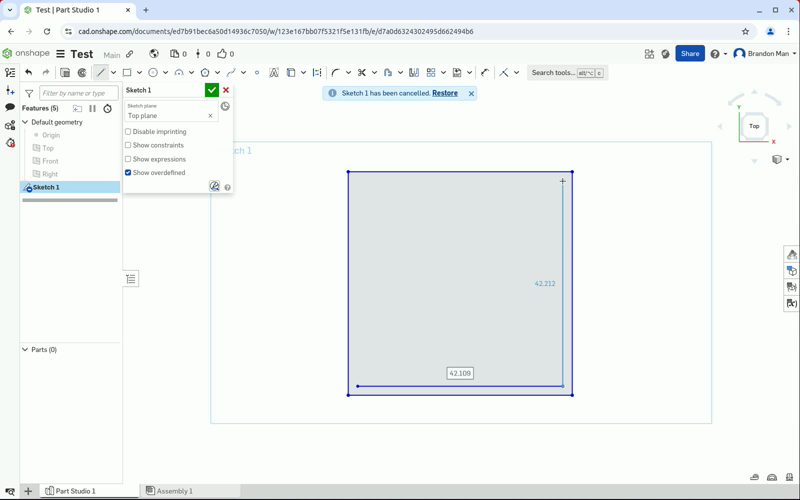
key_up(shift)
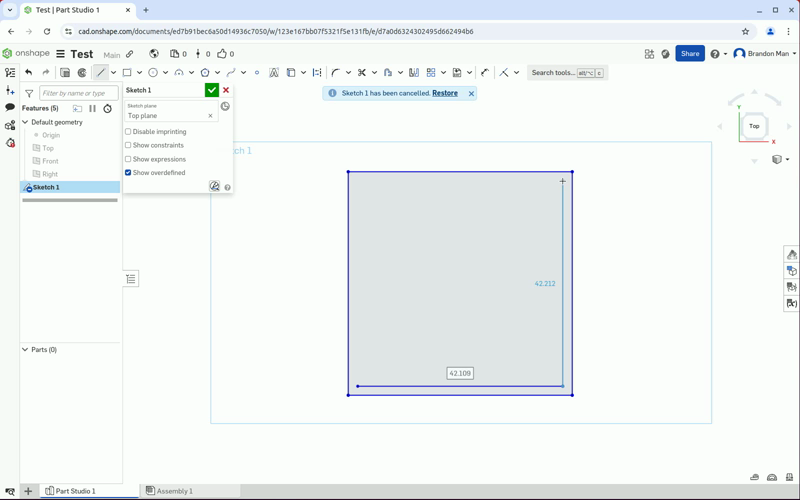
key_down(shift)
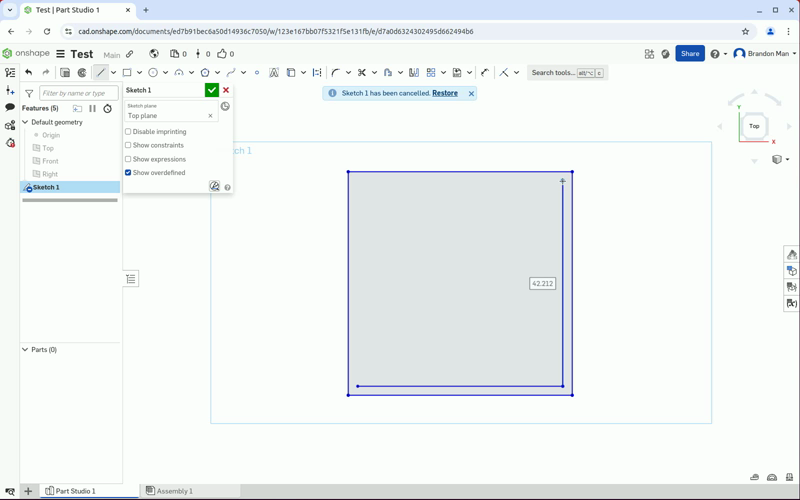
mouse_move(357, 180)
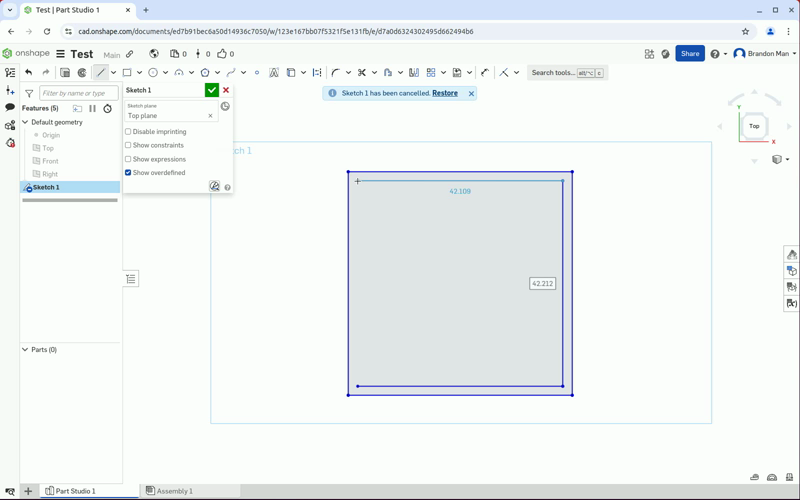
click(357, 180)
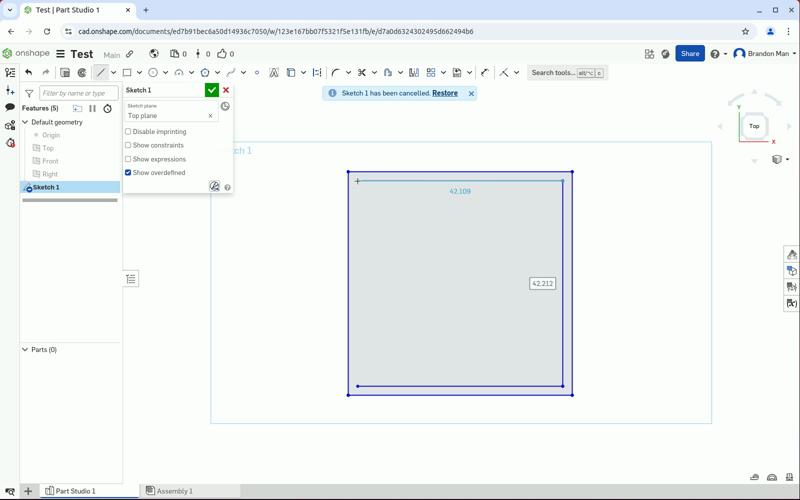
key_up(shift)
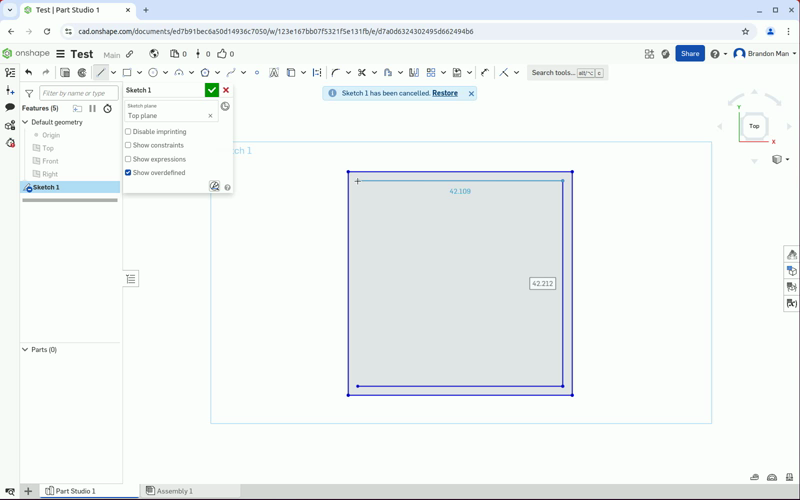
key_down(shift)
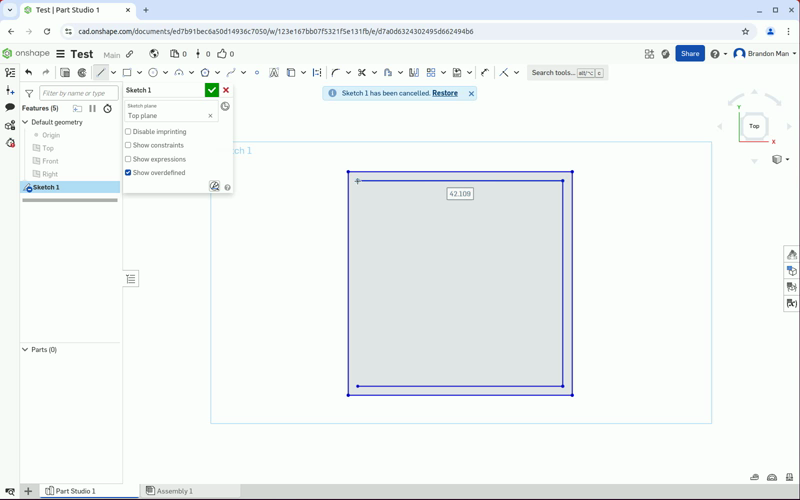
mouse_move(357, 386)
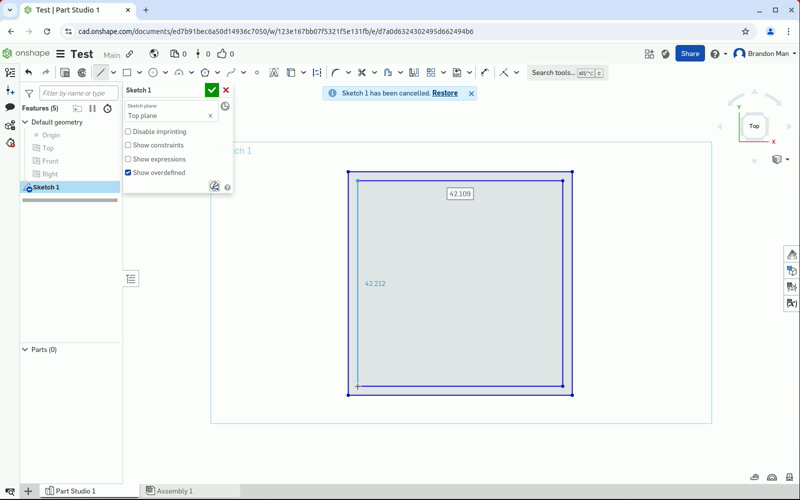
key_up(shift)
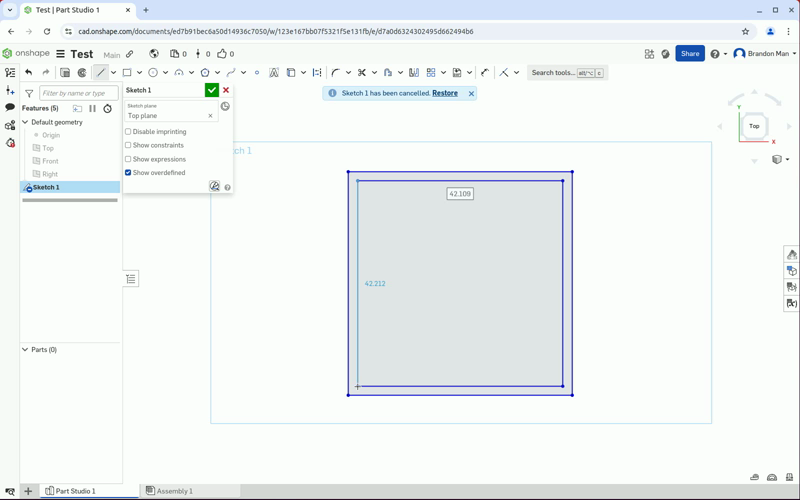
click(357, 386)
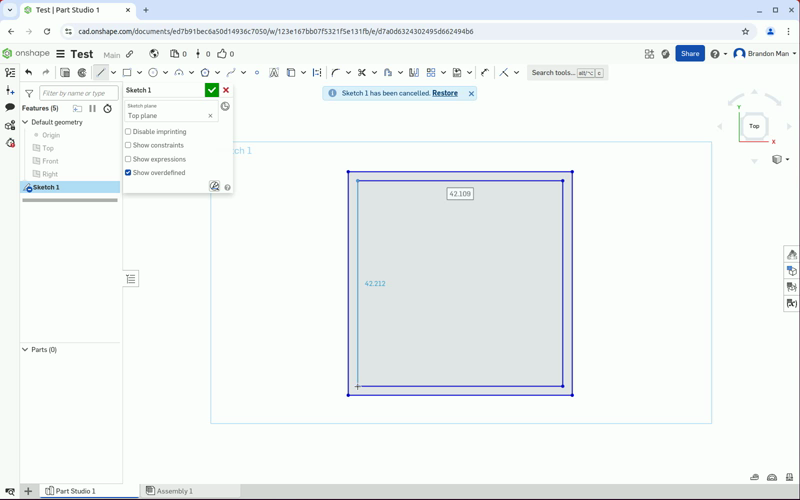
key(esc)
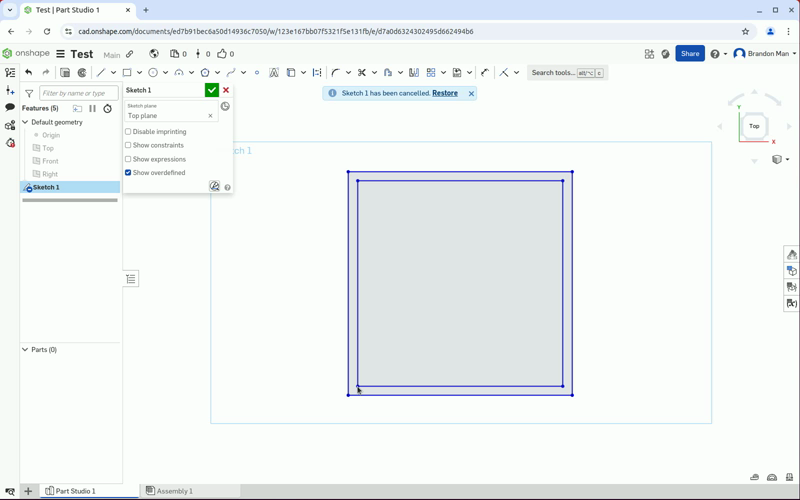
mouse_move(353, 390)
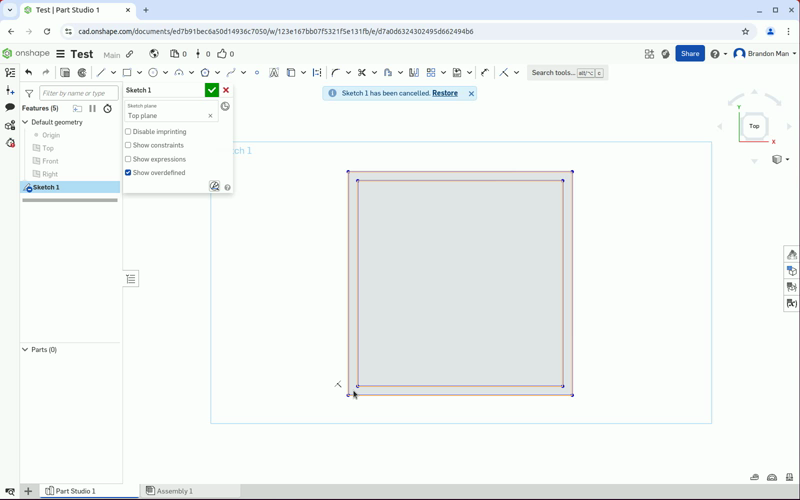
click(353, 390)
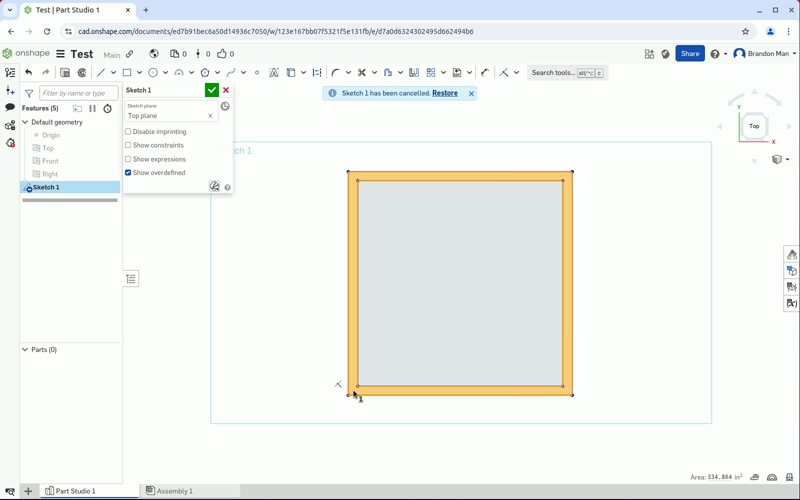
mouse_move(73, 352)
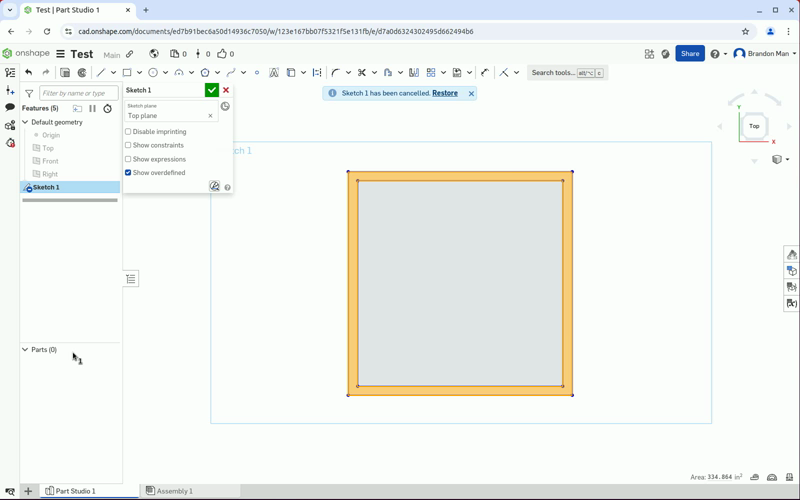
key(shift+y)
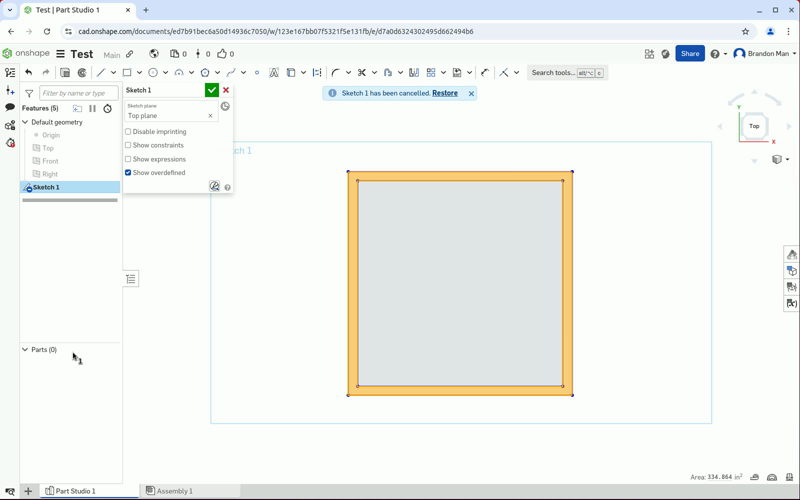
key(shift+e)
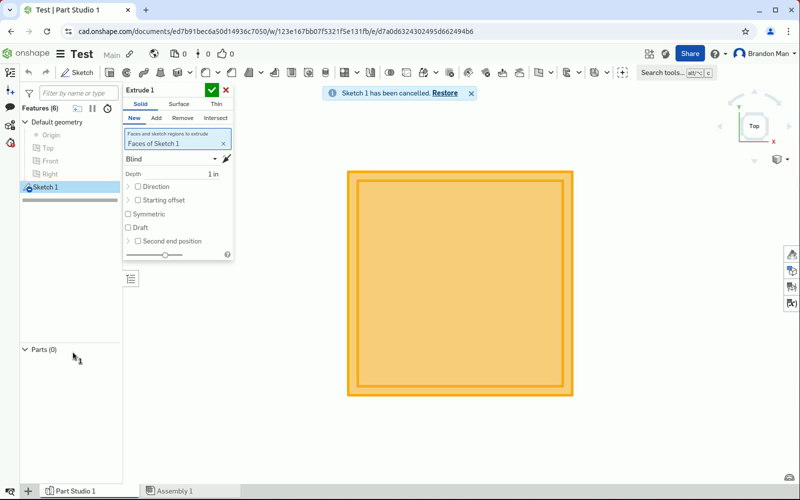
mouse_move(143, 106)
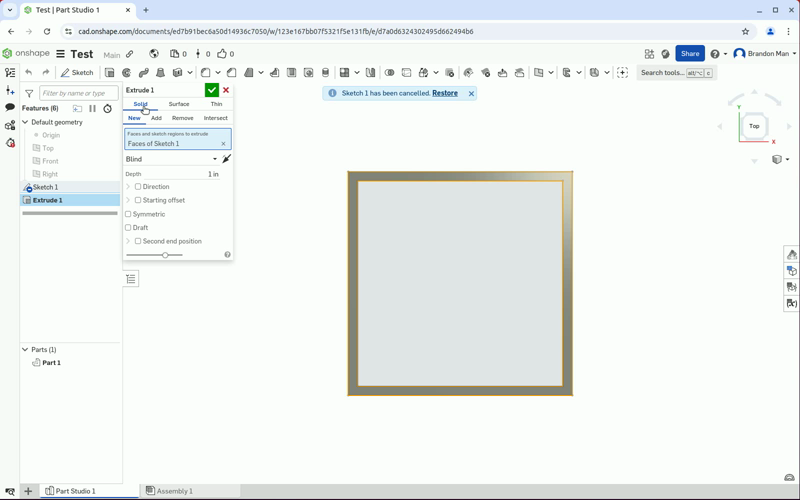
click(143, 106)
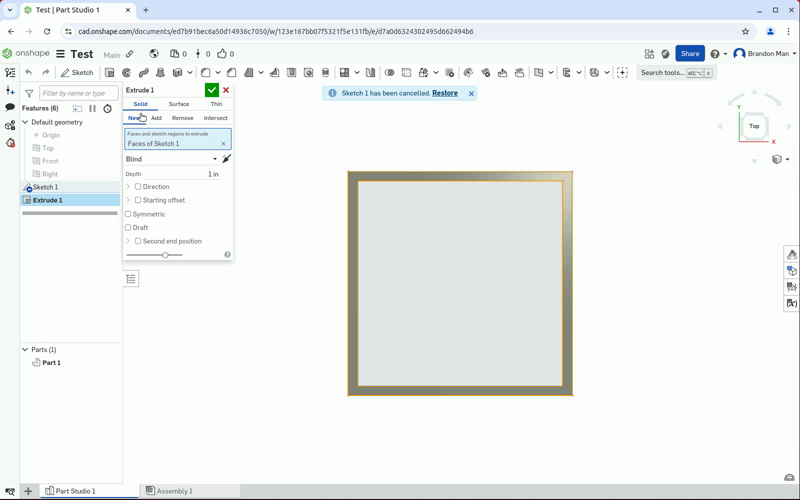
mouse_move(137, 120)
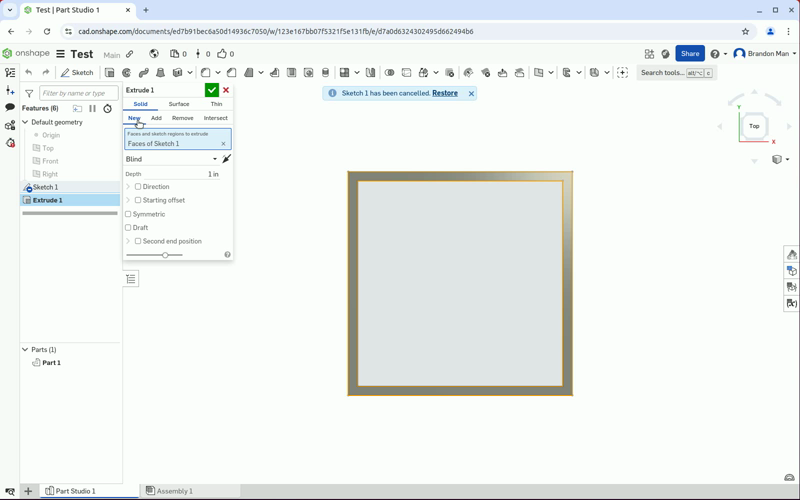
click(137, 120)
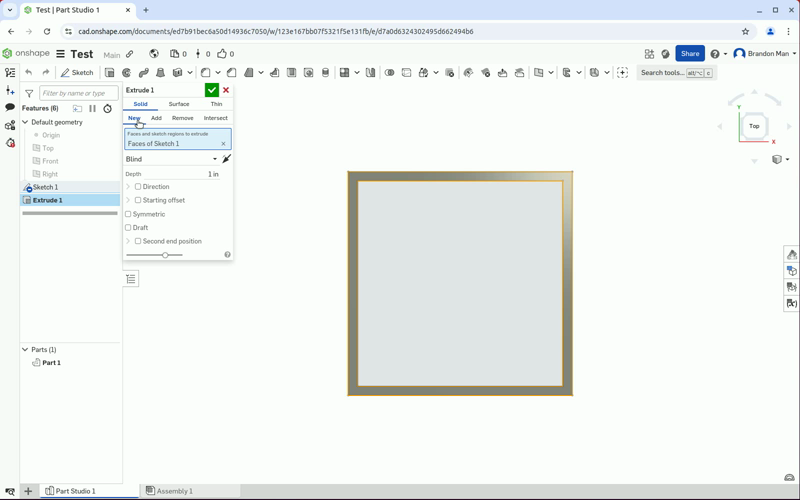
key(tab, 4)
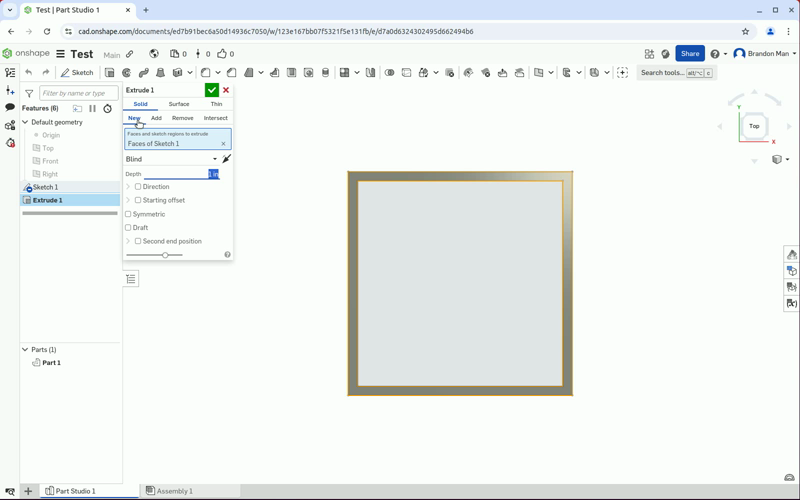
text(0.963)
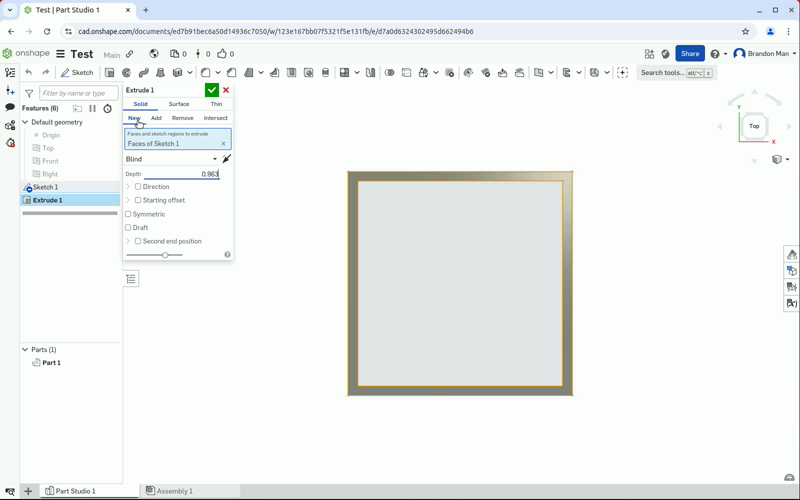
key(enter)
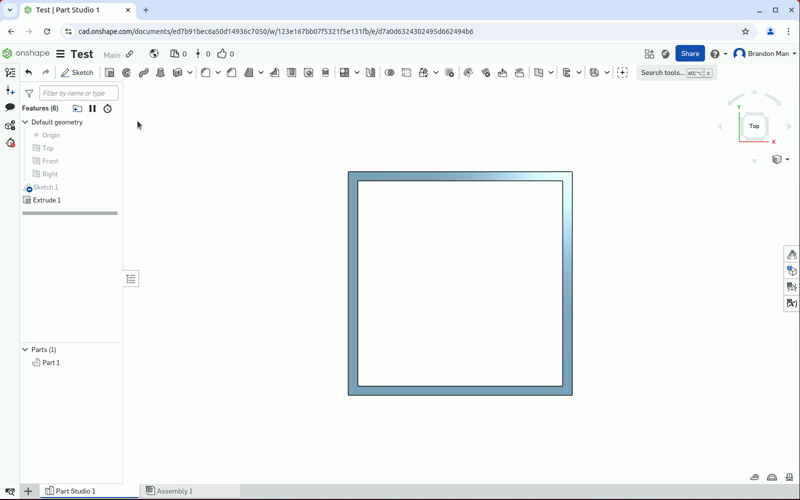
key(shift+h)
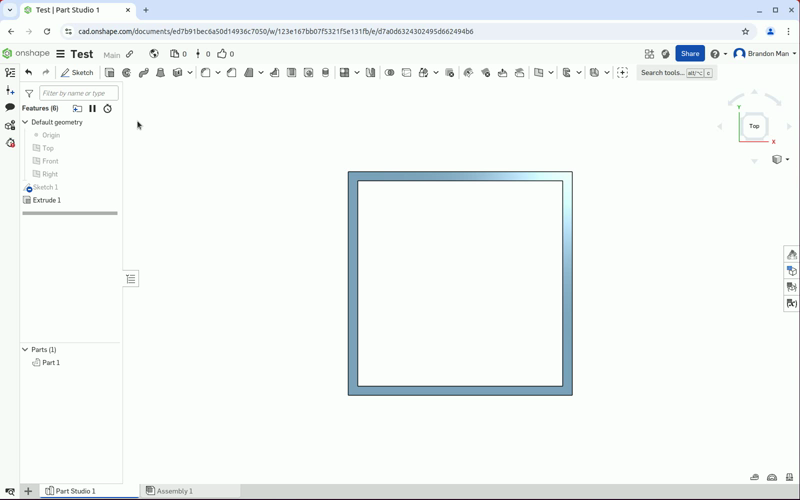
key(shift+h)
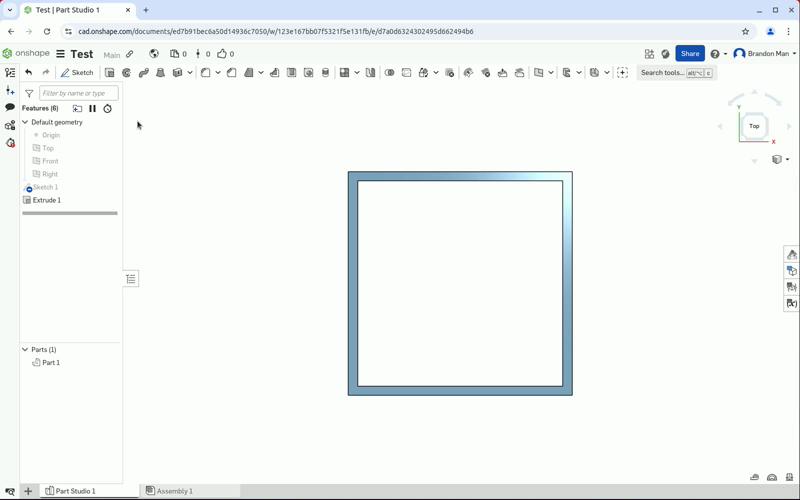
mouse_move(73, 189)
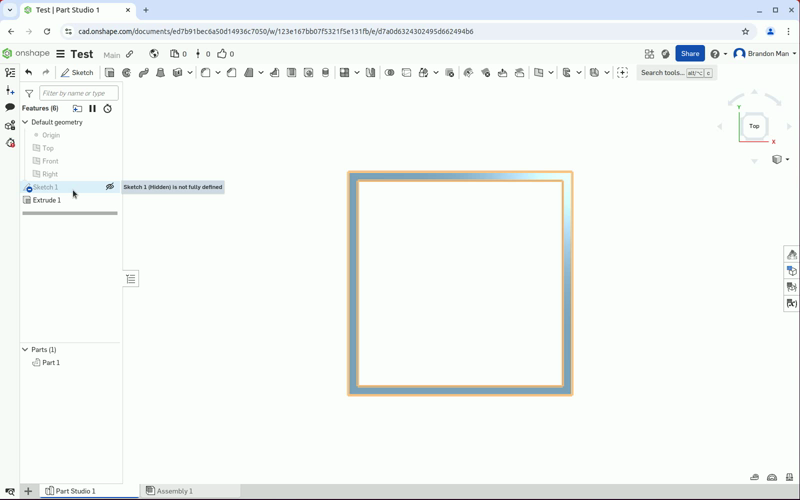
click(73, 189)
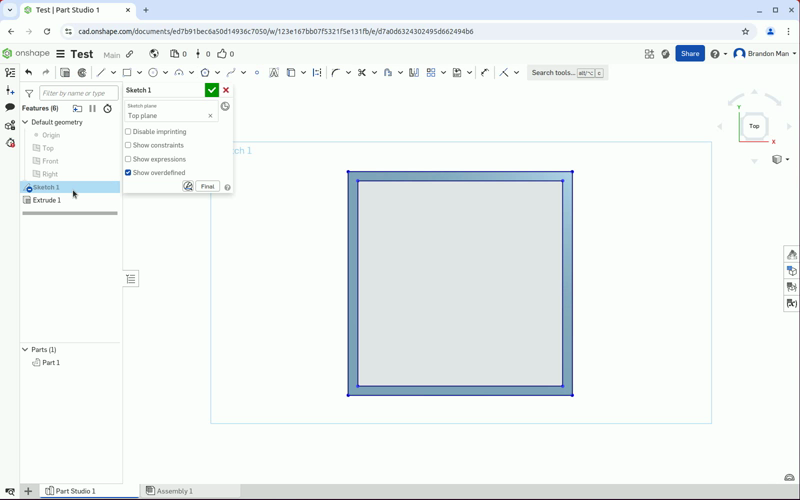
mouse_move(229, 92)
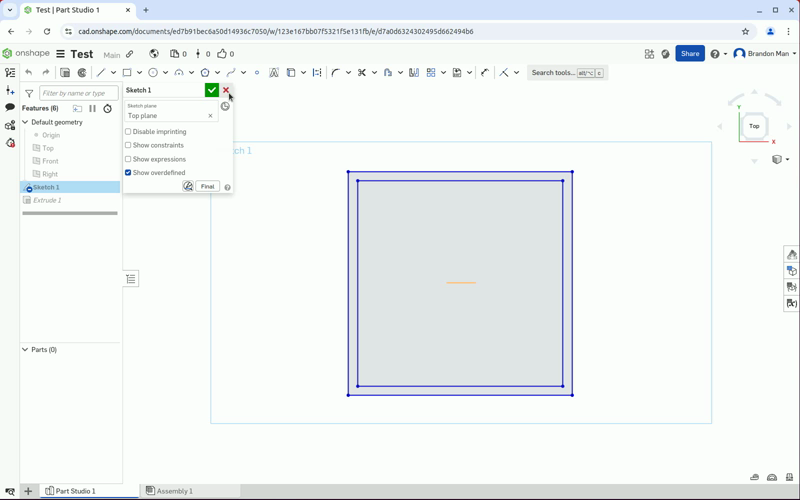
click(229, 92)
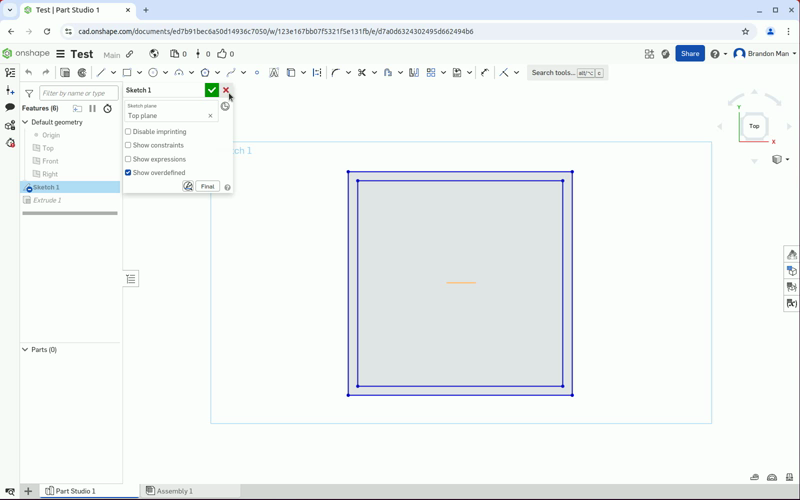
key(shift+s)
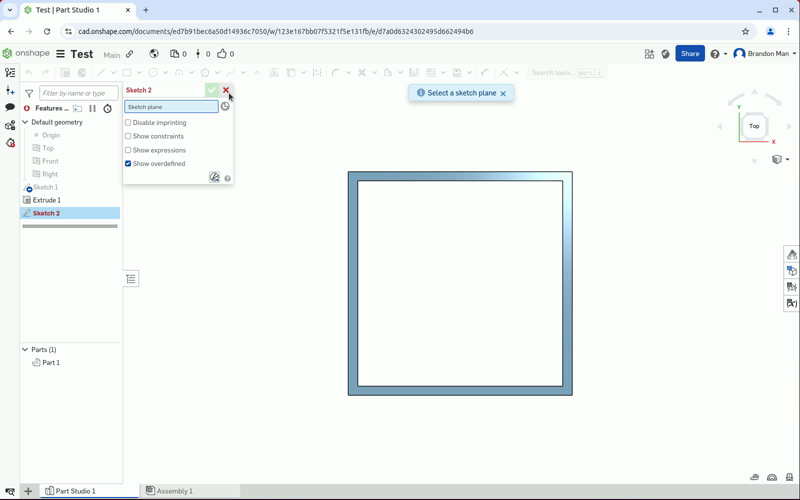
mouse_move(73, 150)
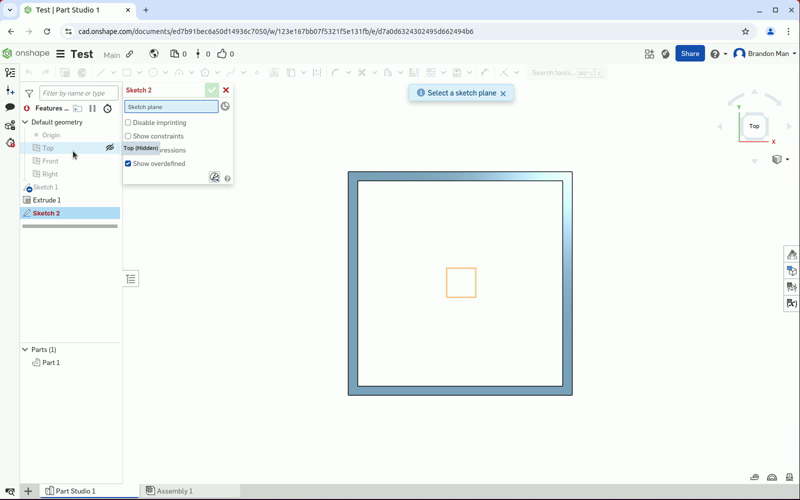
click(73, 150)
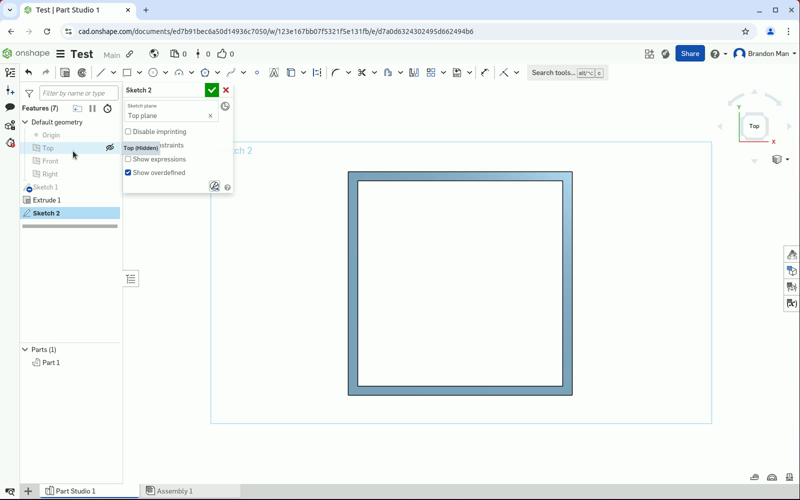
mouse_move(73, 352)
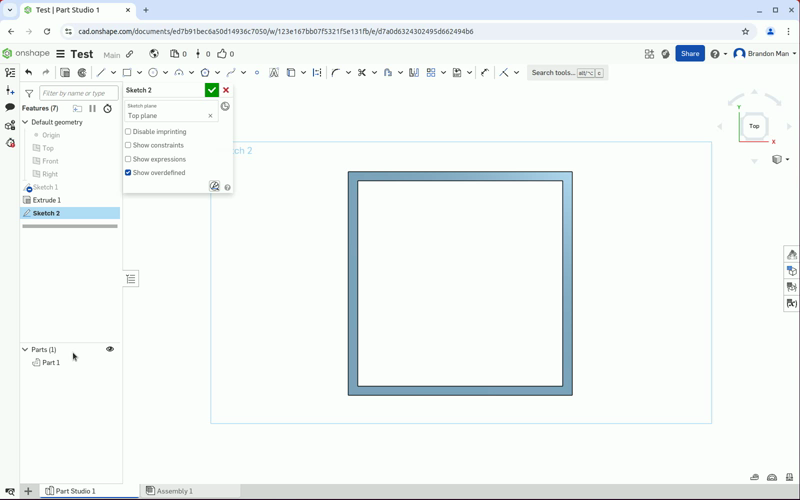
key(y)
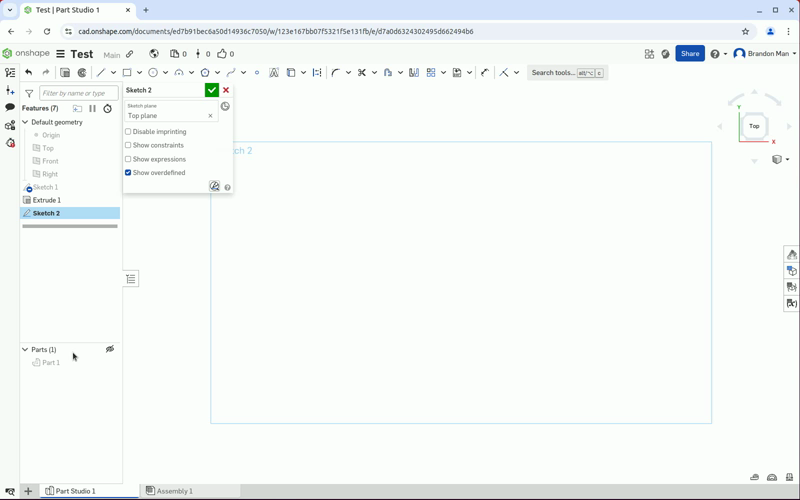
key(l)
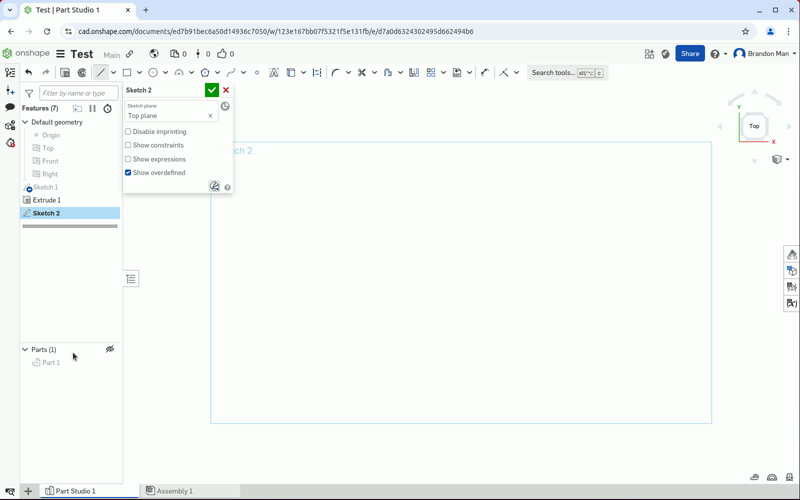
key_down(shift)
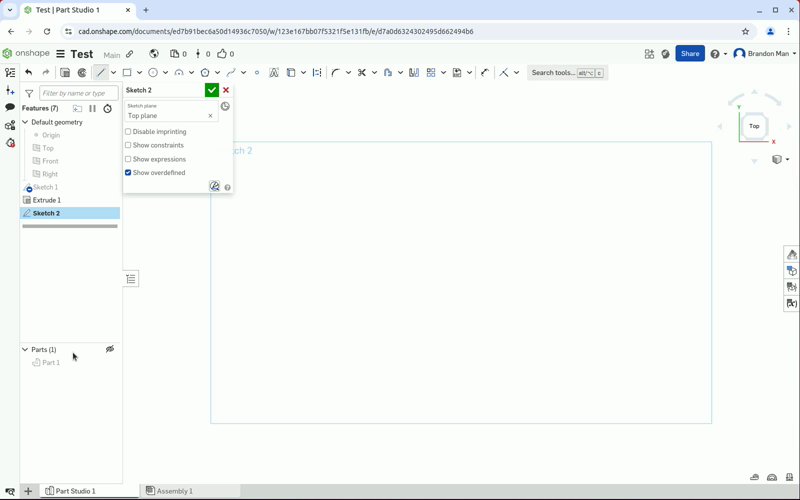
mouse_move(358, 384)
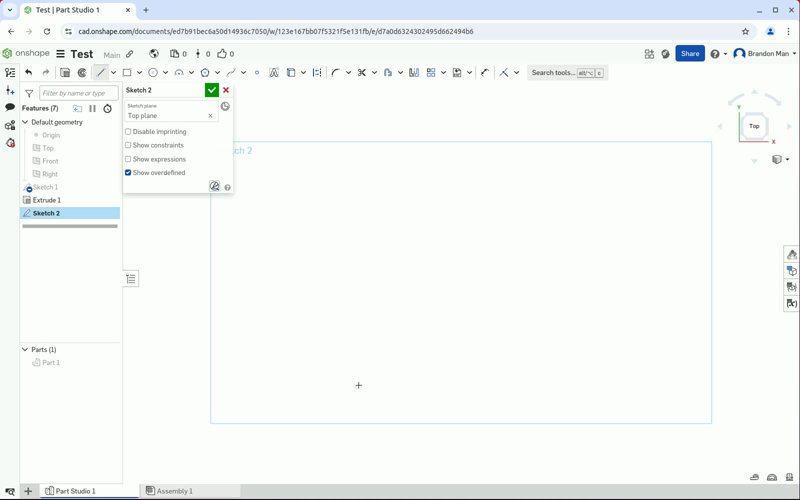
click(358, 384)
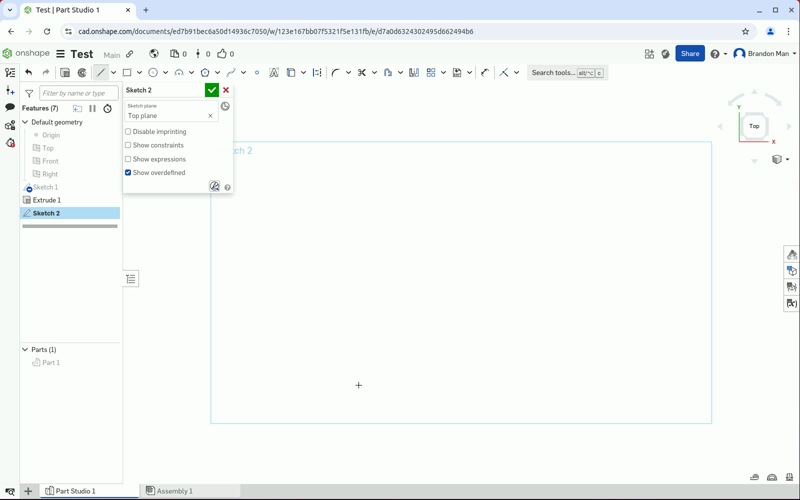
key_up(shift)
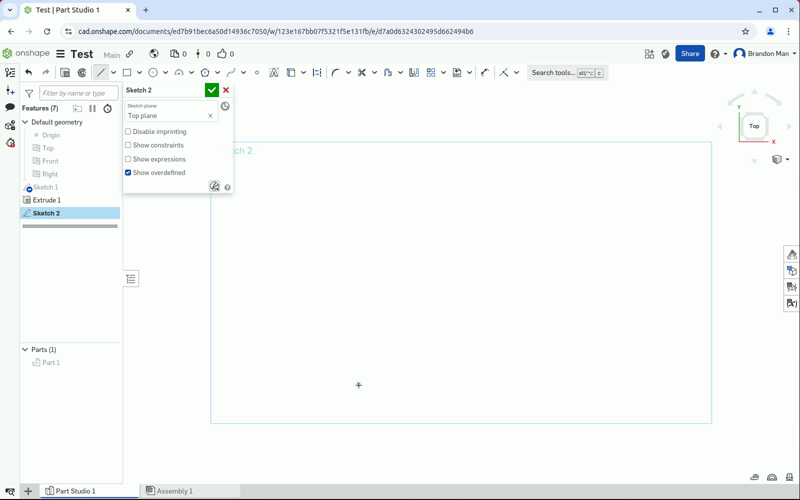
key_down(shift)
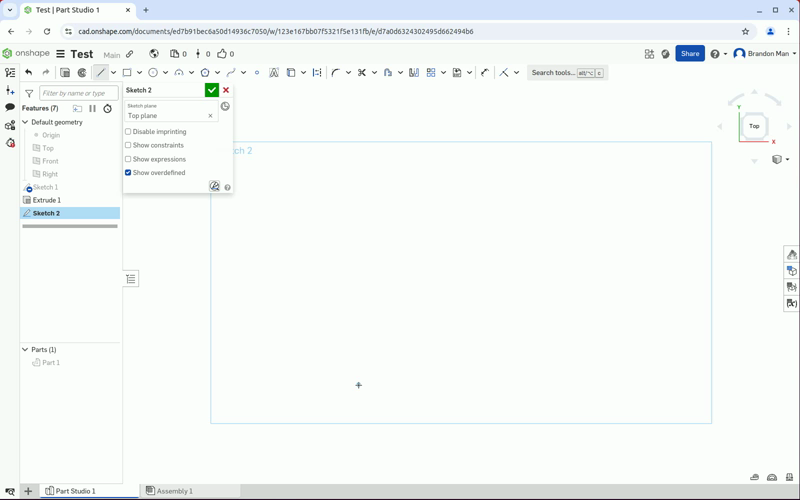
mouse_move(562, 384)
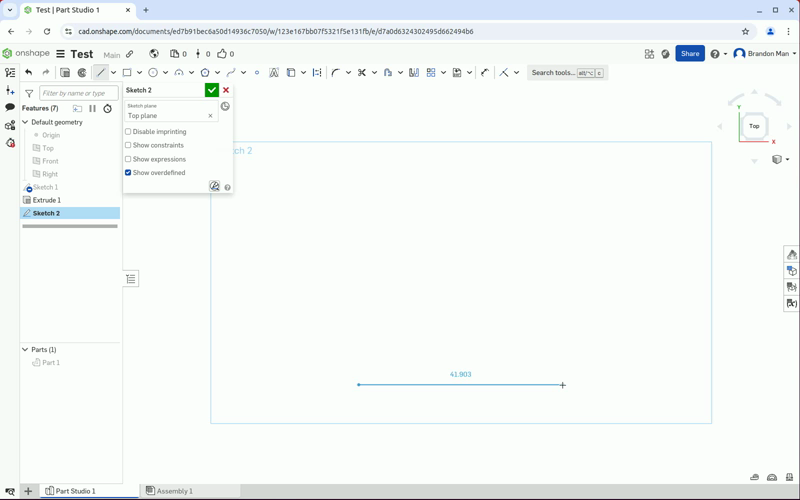
click(562, 384)
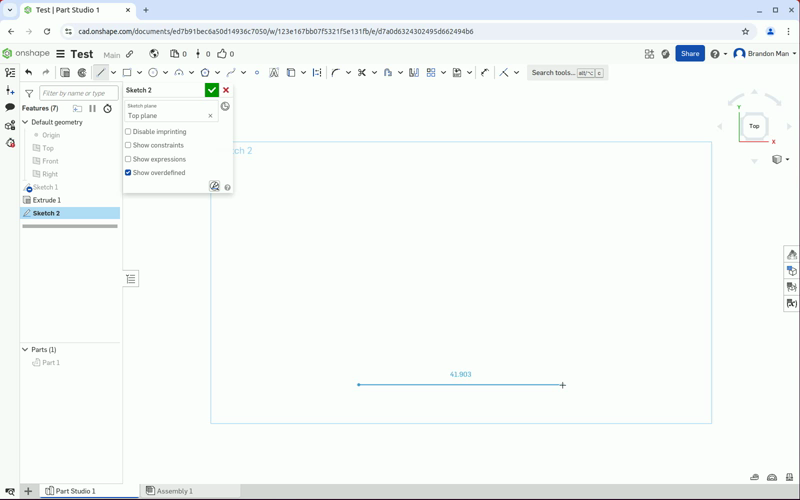
key_up(shift)
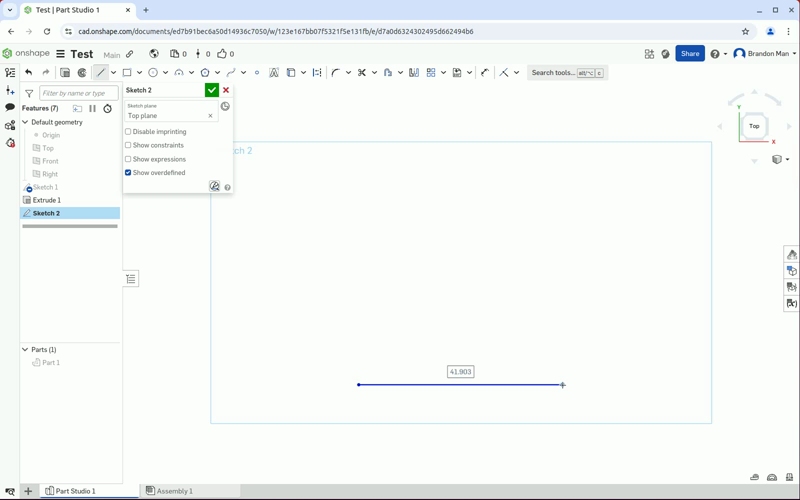
key_down(shift)
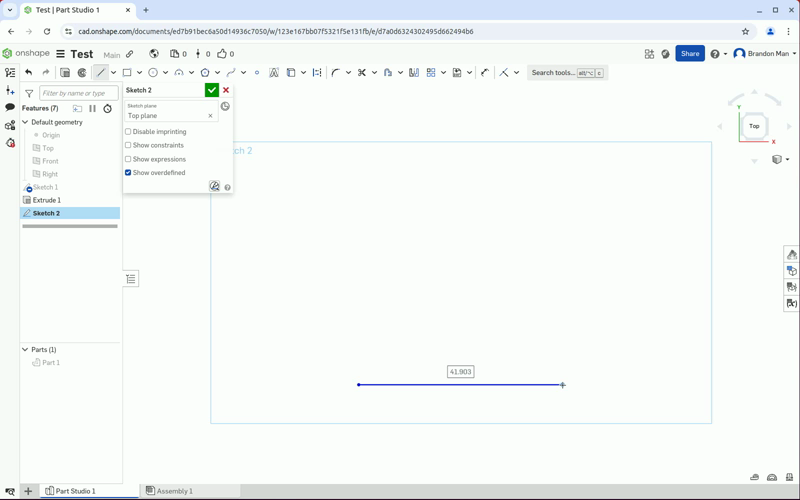
mouse_move(562, 180)
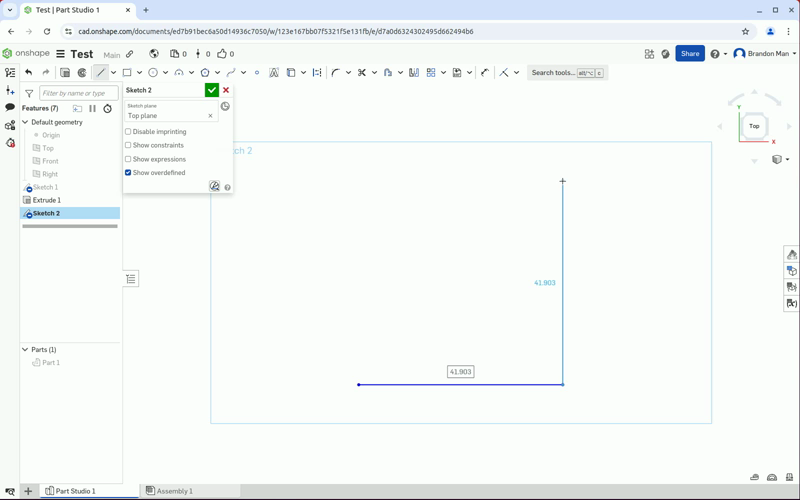
click(562, 180)
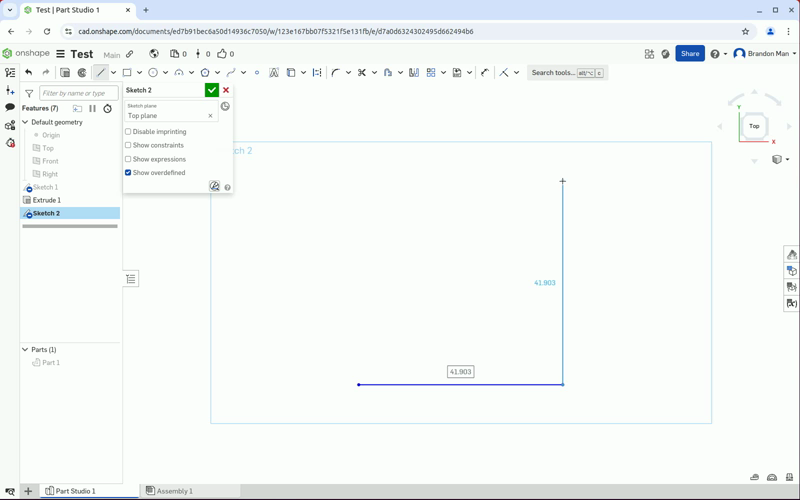
key_up(shift)
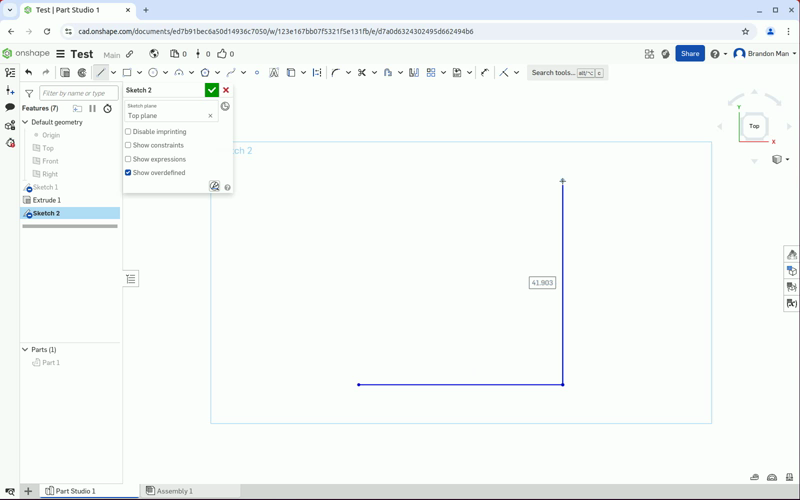
key_down(shift)
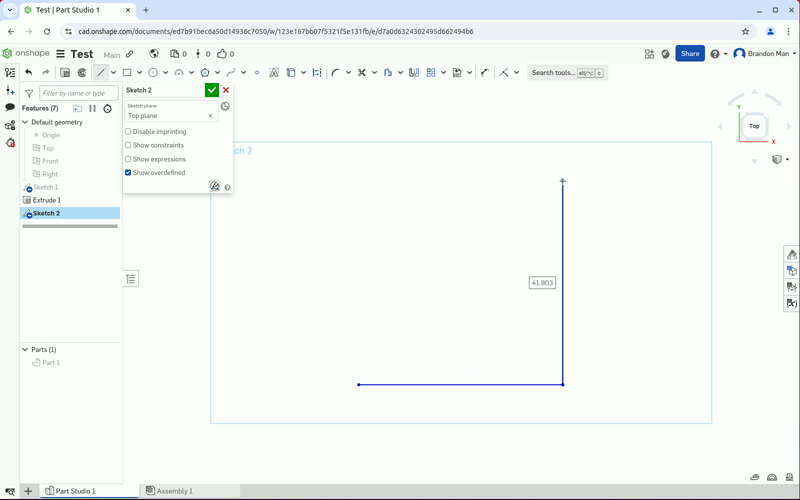
mouse_move(358, 180)
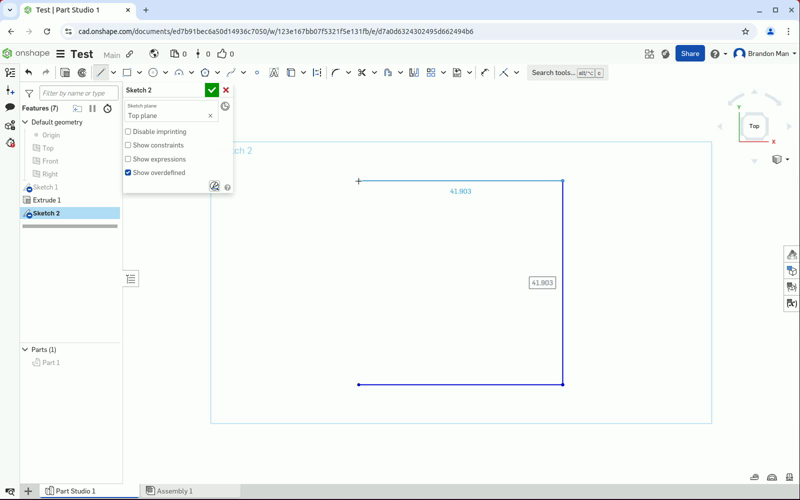
click(358, 180)
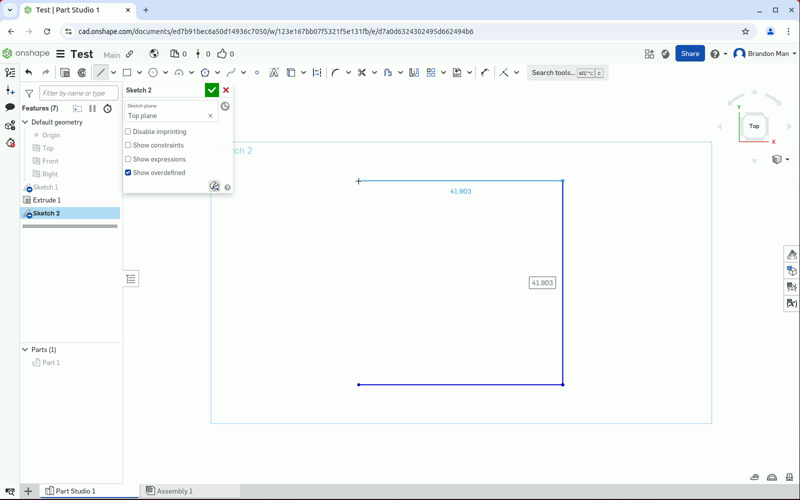
key_up(shift)
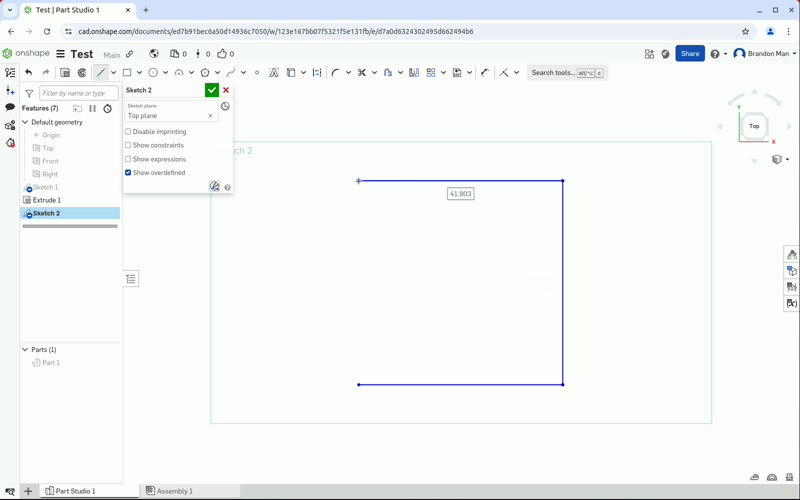
key_down(shift)
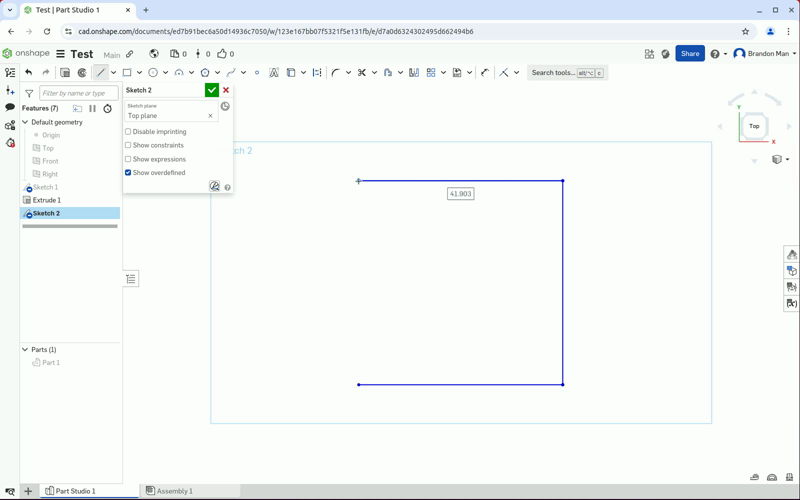
mouse_move(358, 384)
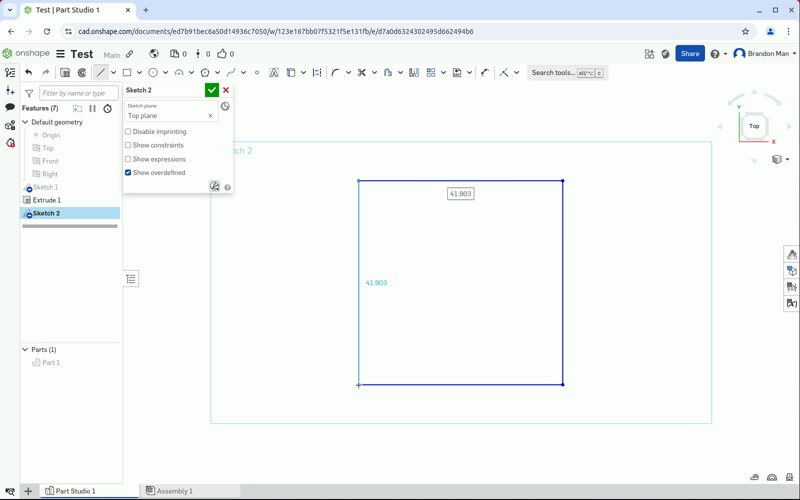
key_up(shift)
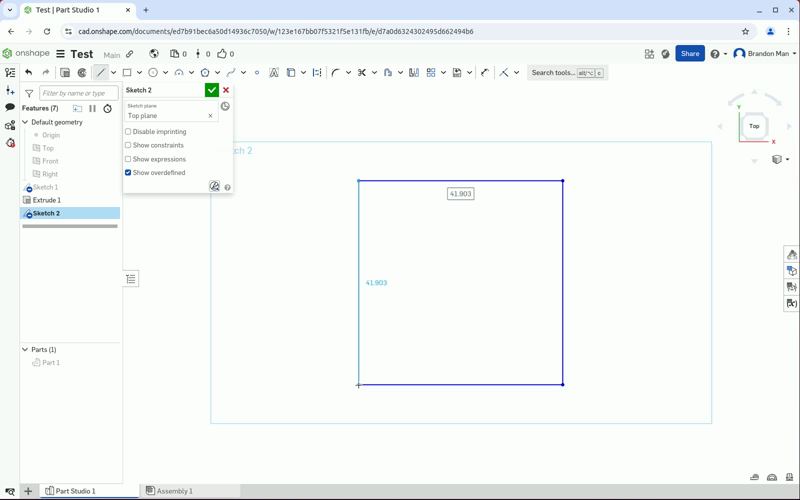
click(358, 384)
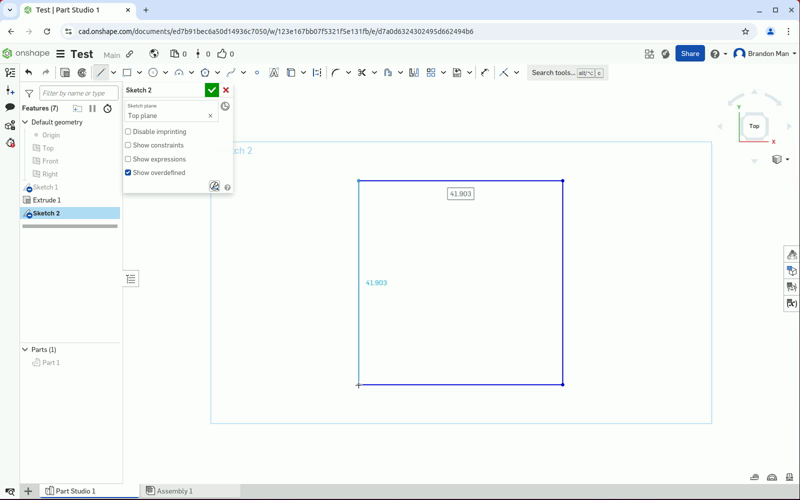
key(esc)
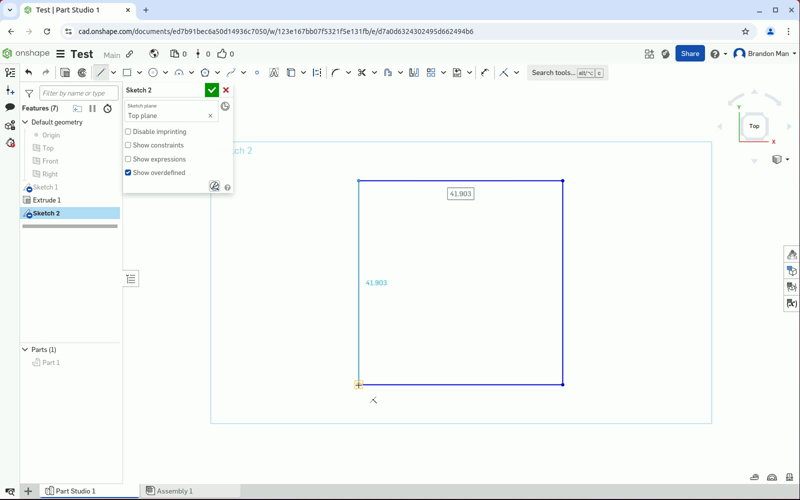
mouse_move(492, 344)
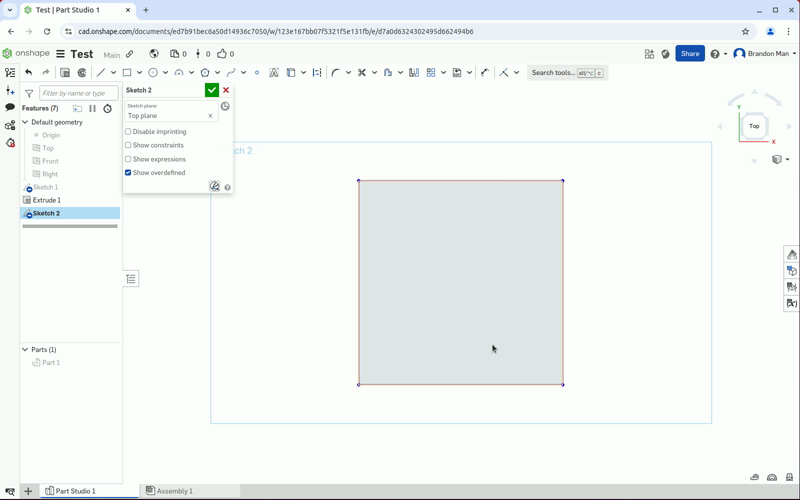
click(492, 344)
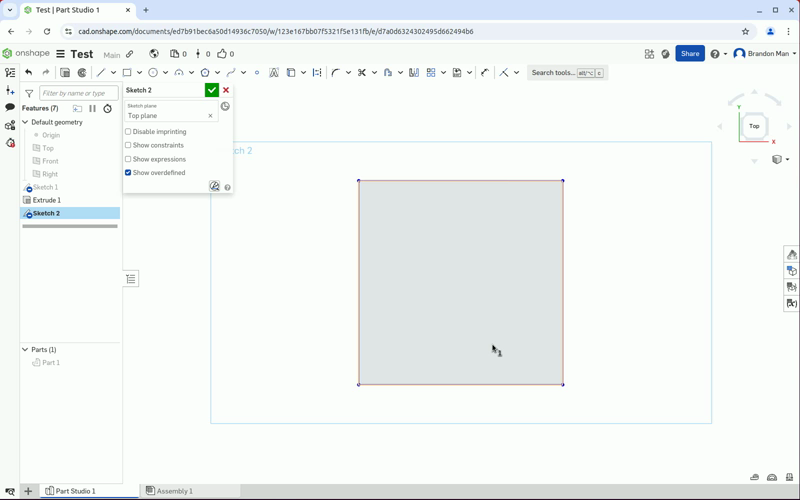
mouse_move(73, 352)
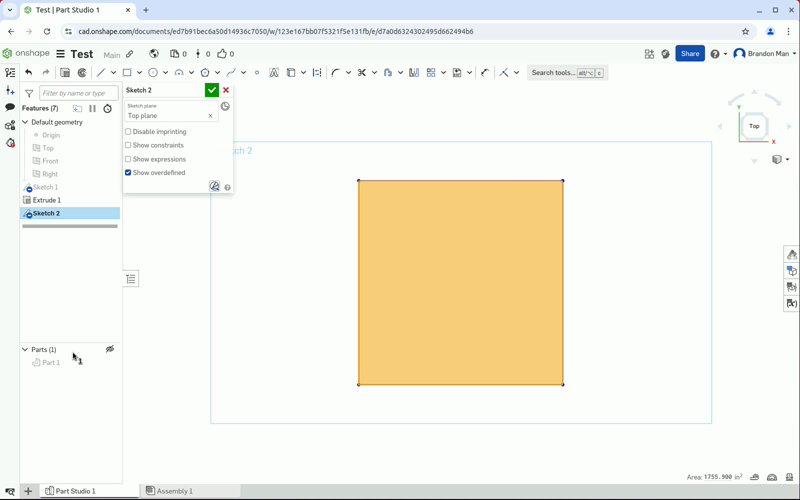
key(shift+y)
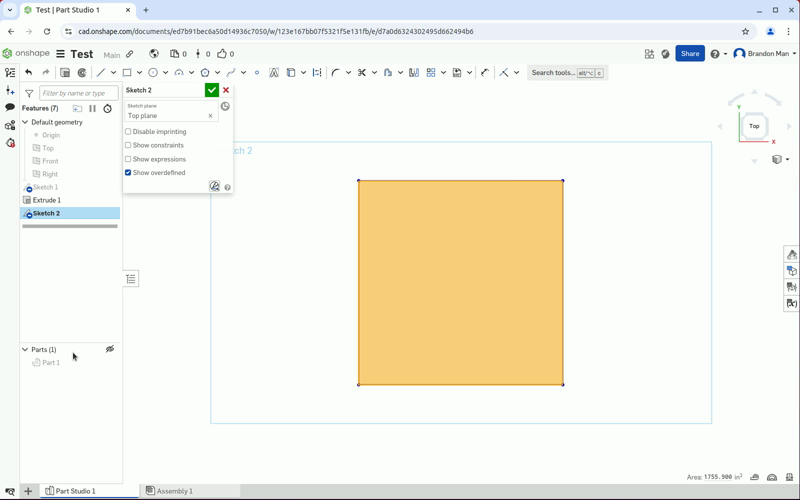
key(shift+e)
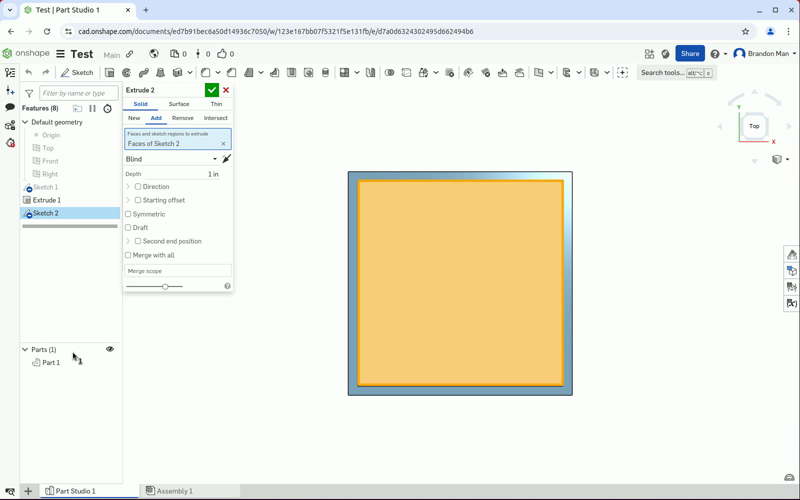
mouse_move(143, 106)
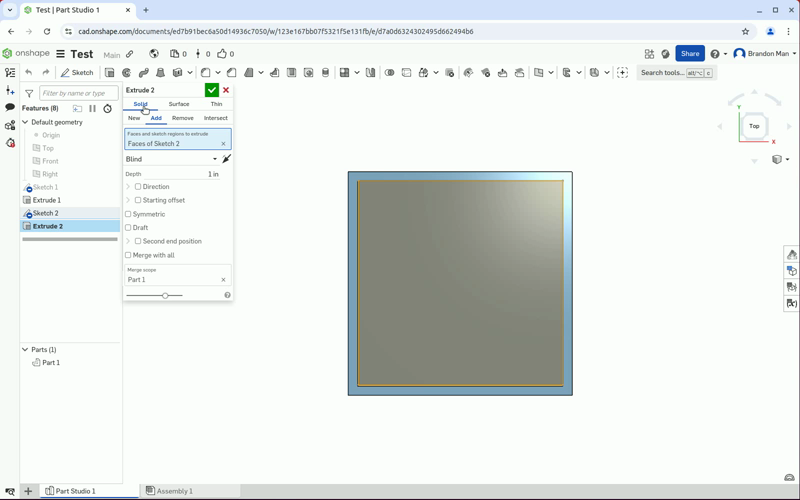
click(143, 106)
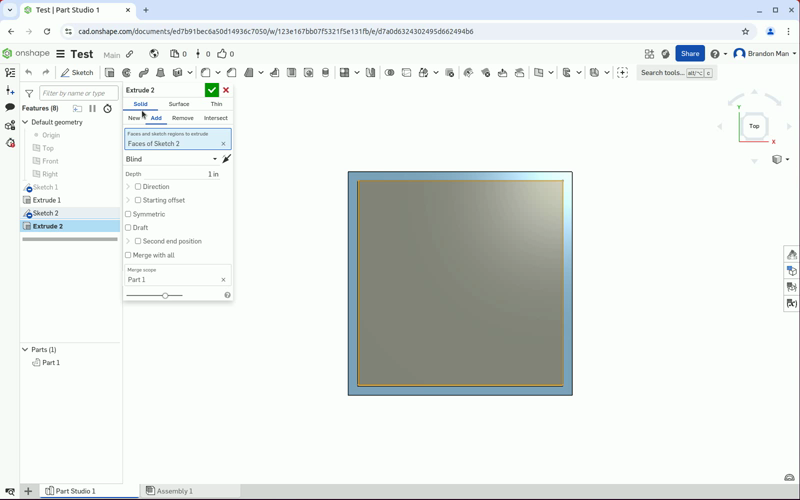
mouse_move(137, 120)
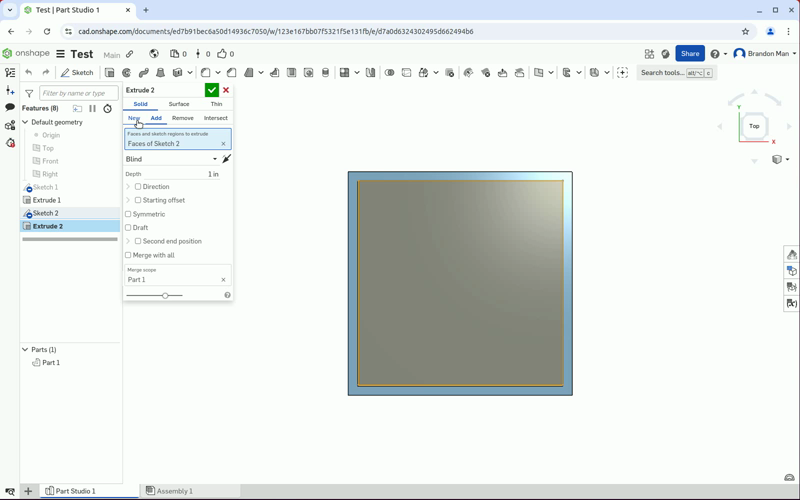
click(137, 120)
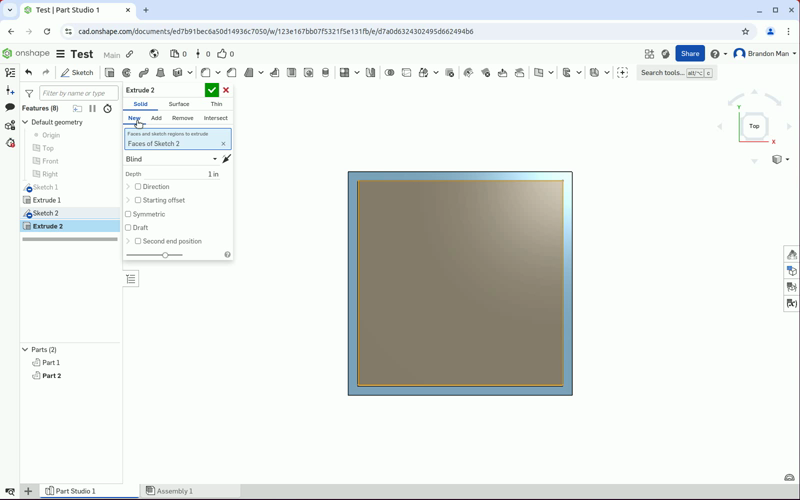
key(tab, 4)
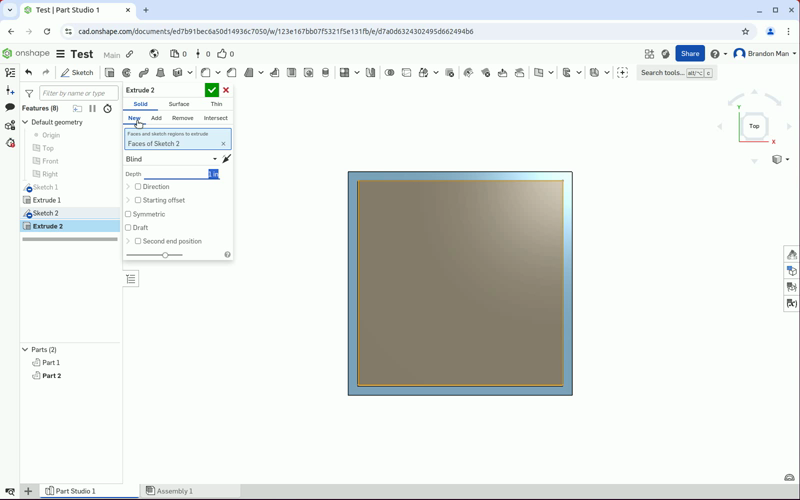
text(0.963)
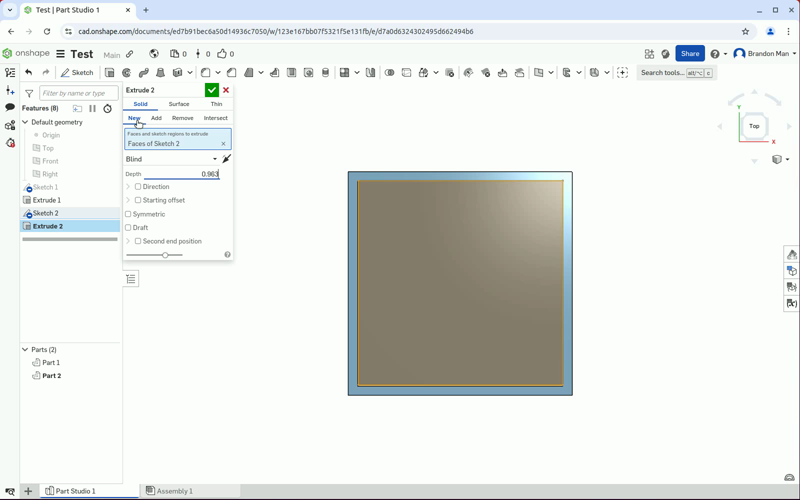
key(enter)
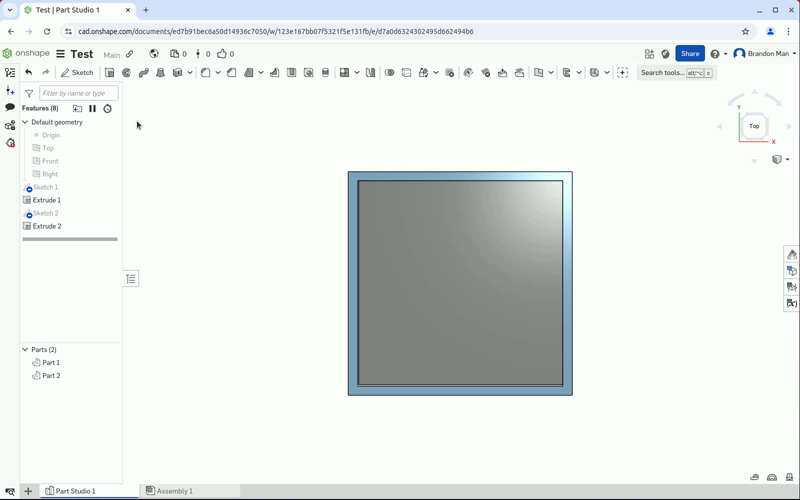
key(shift+h)
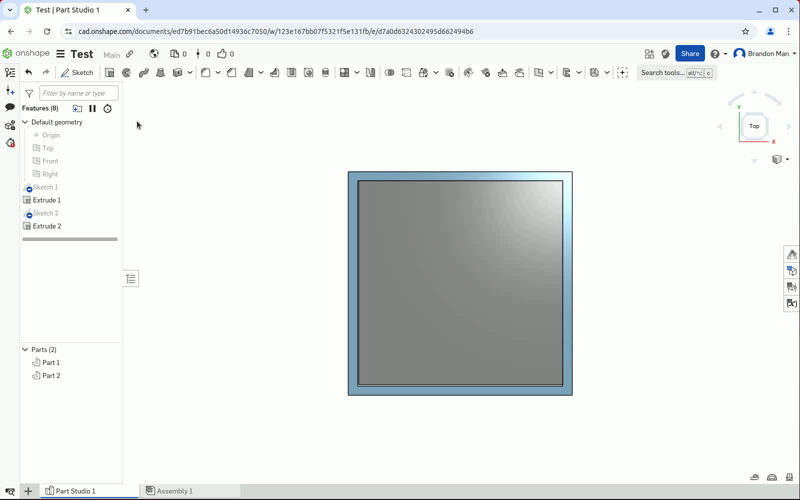
key(shift+h)
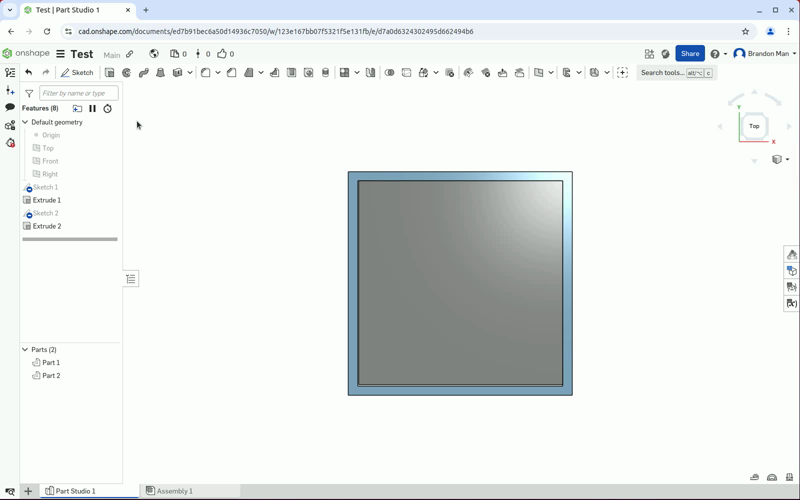
mouse_move(73, 189)
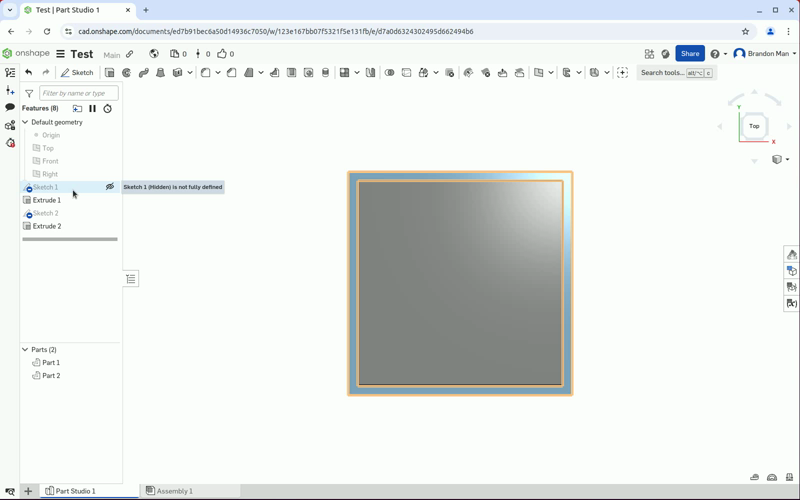
click(73, 189)
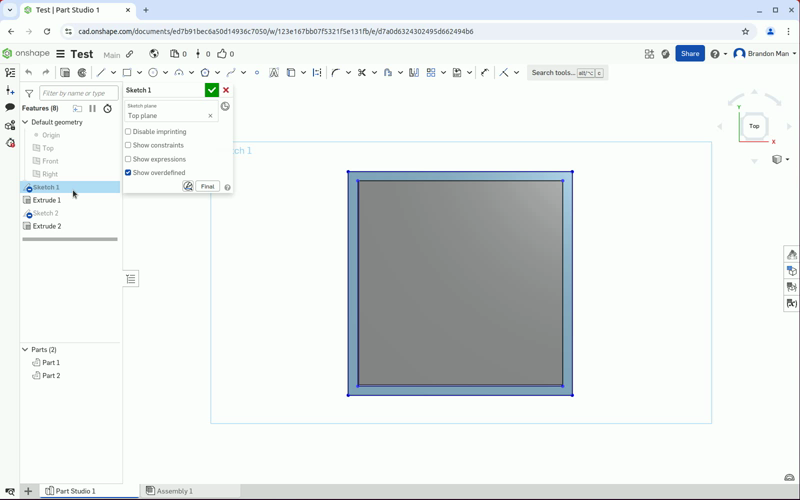
mouse_move(229, 92)
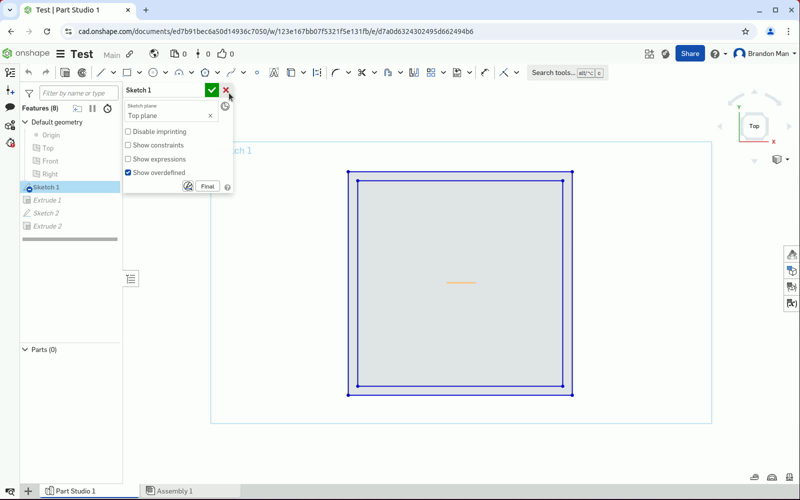
click(229, 92)
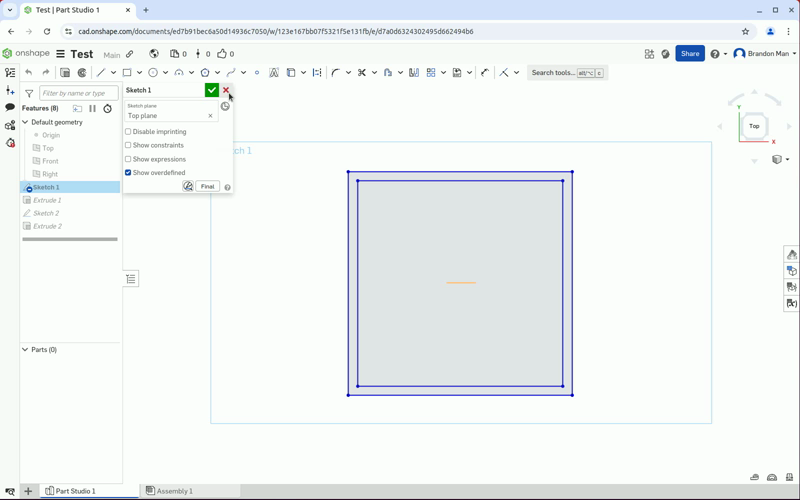
key(shift+s)
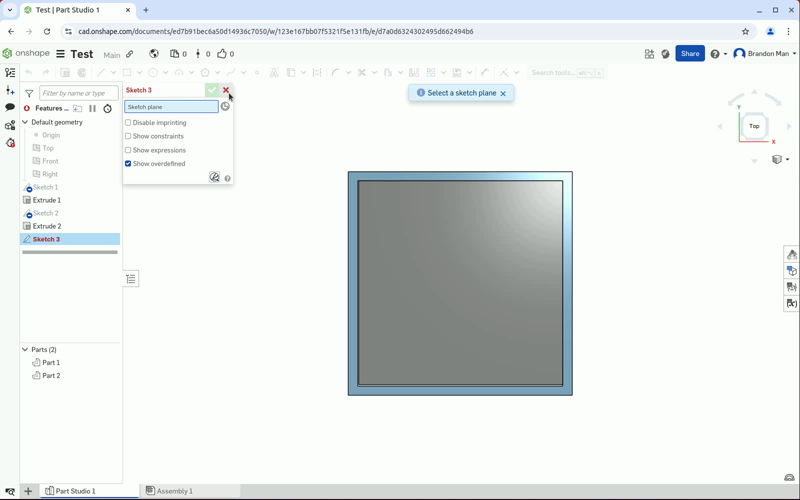
mouse_move(73, 150)
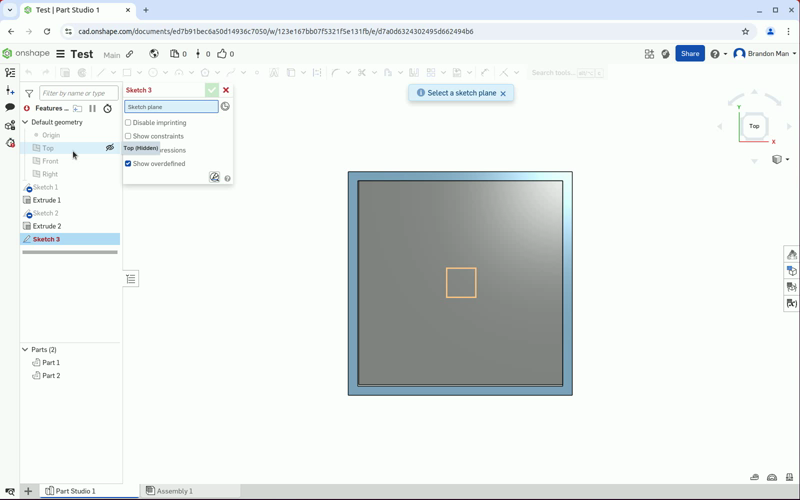
click(73, 150)
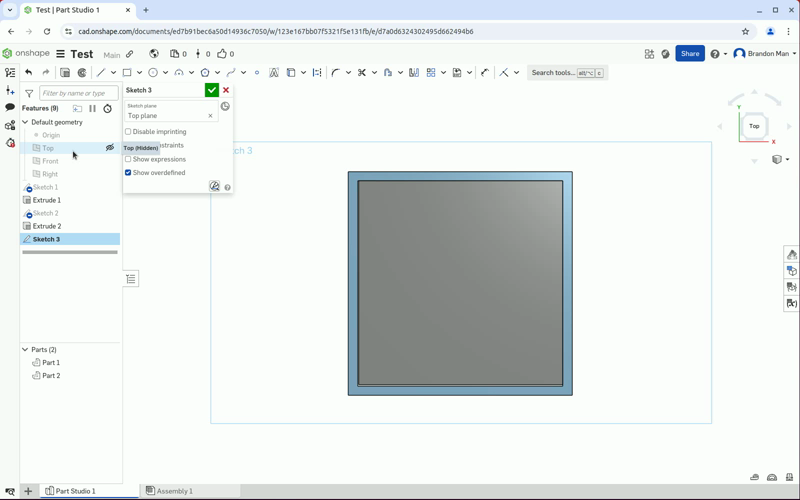
mouse_move(73, 352)
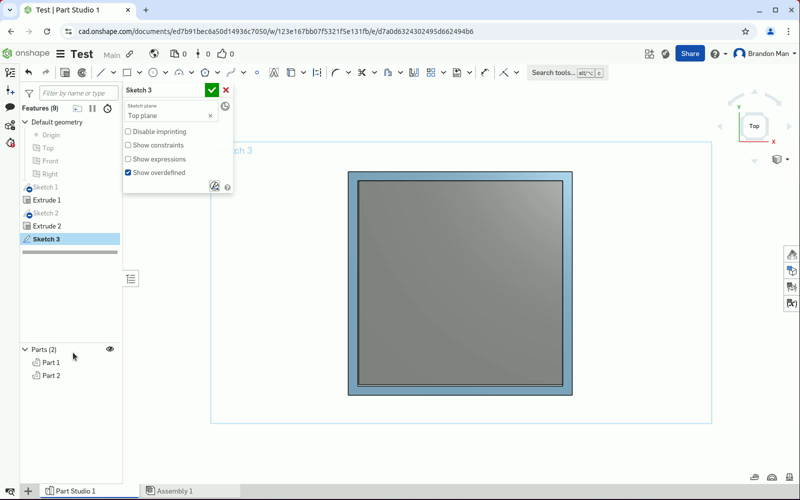
key(y)
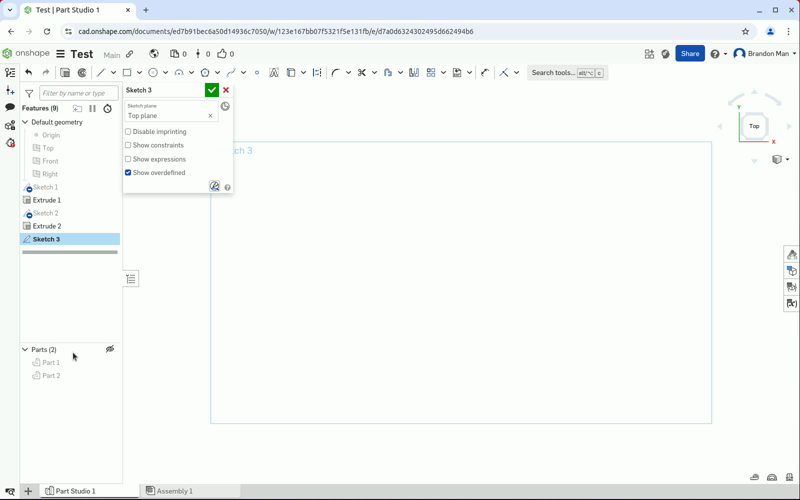
key(l)
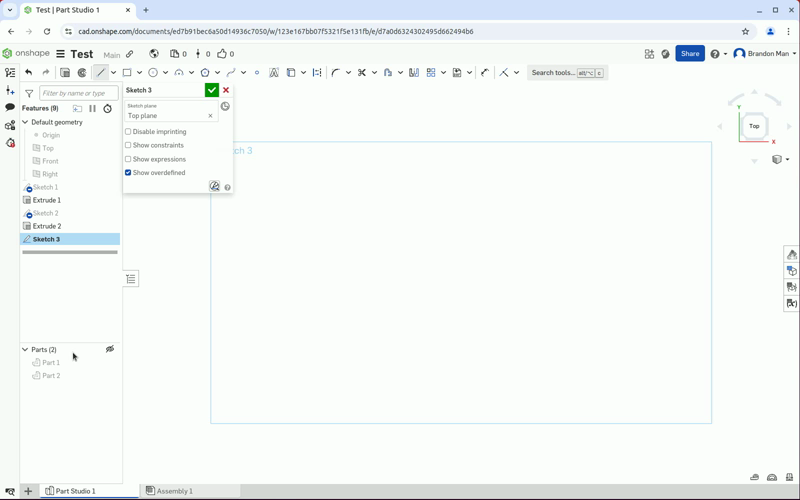
key_down(shift)
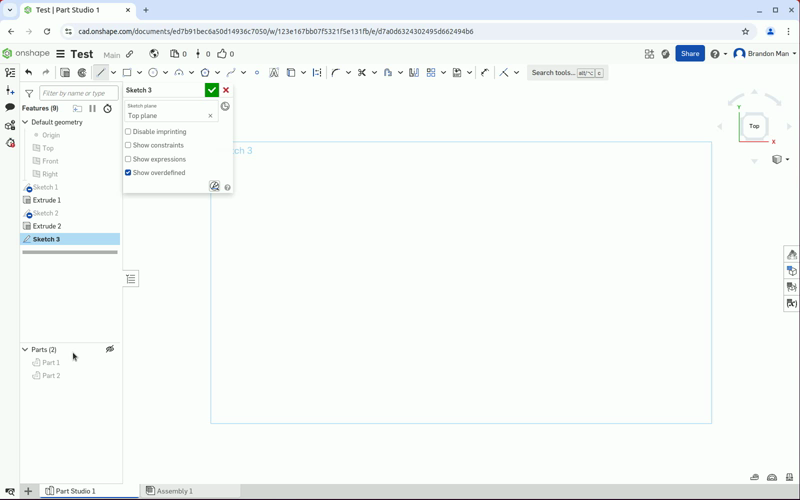
mouse_move(358, 384)
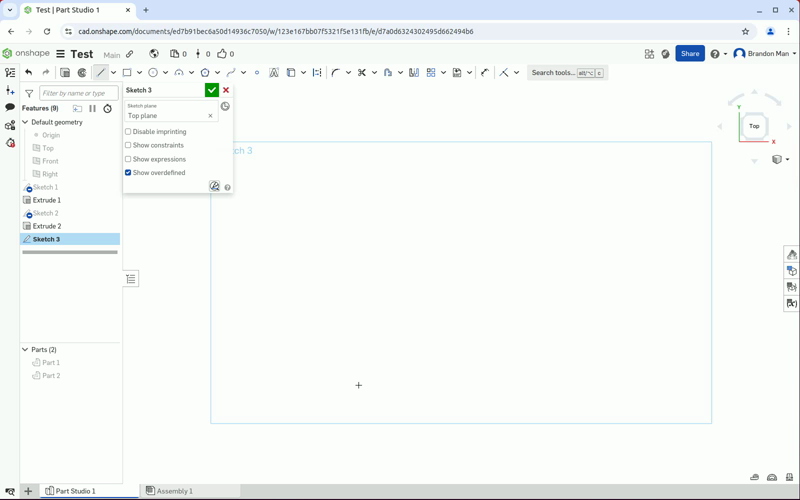
click(358, 384)
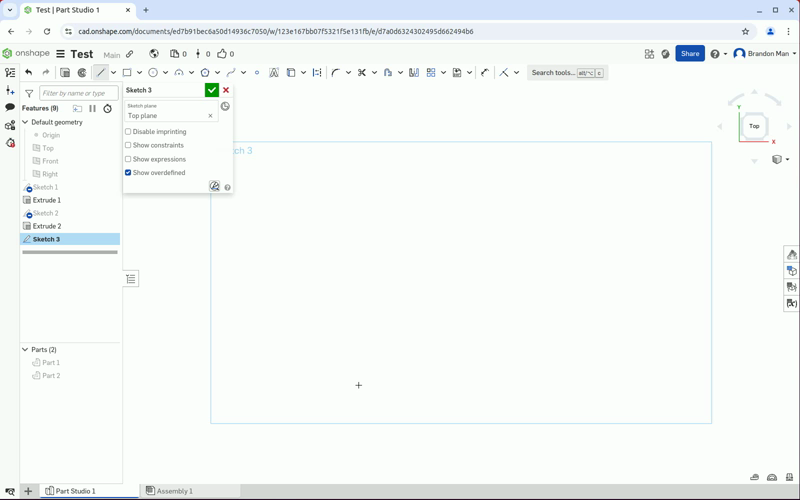
key_up(shift)
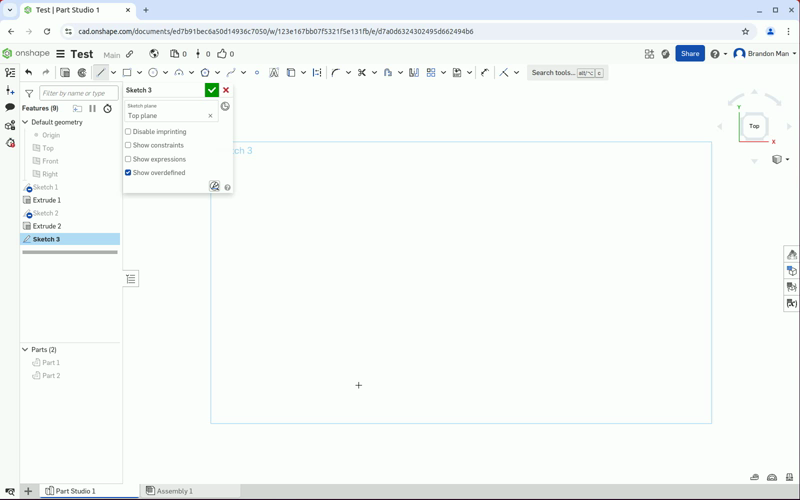
key_down(shift)
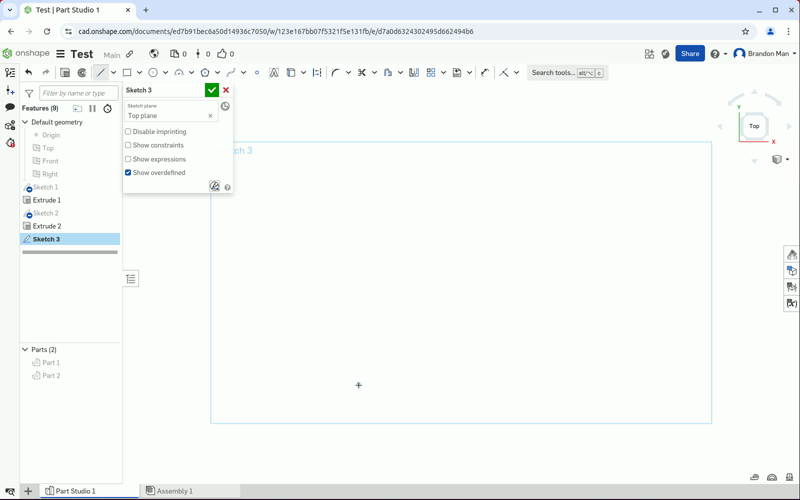
mouse_move(562, 384)
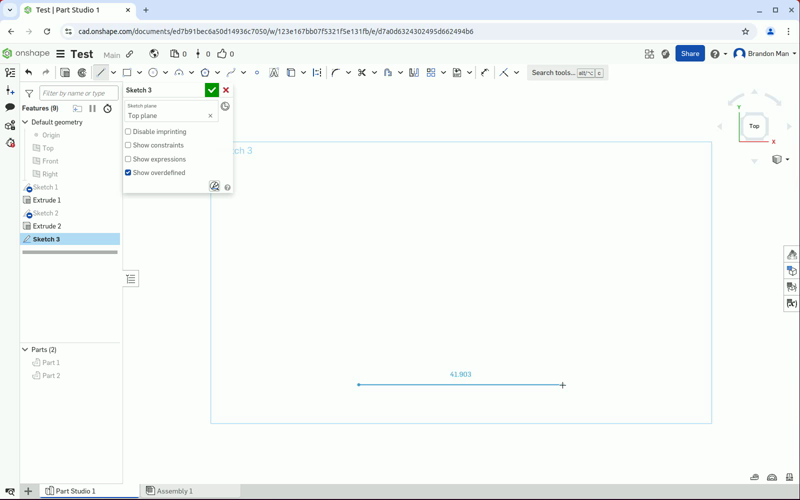
click(562, 384)
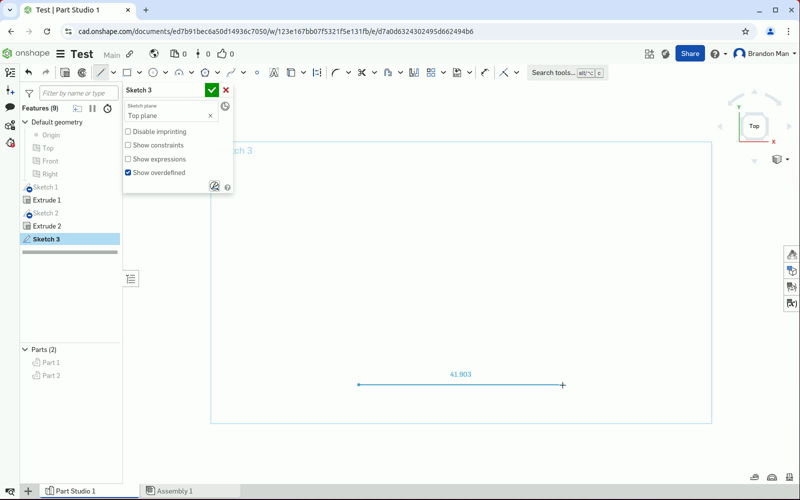
key_up(shift)
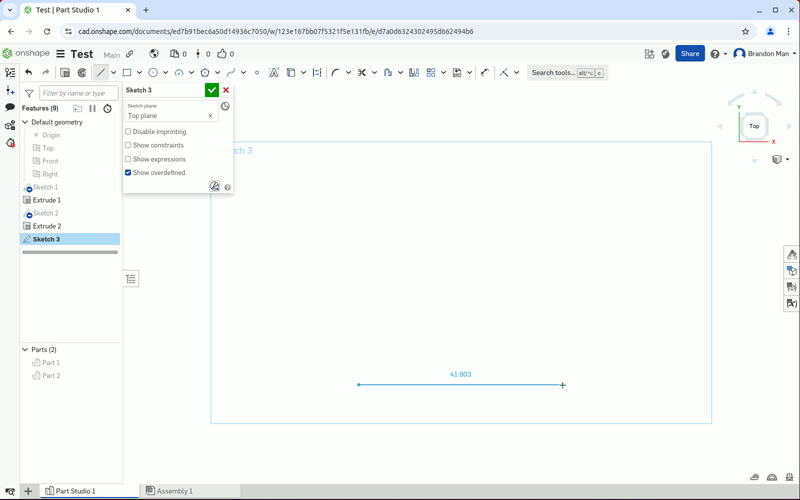
key_down(shift)
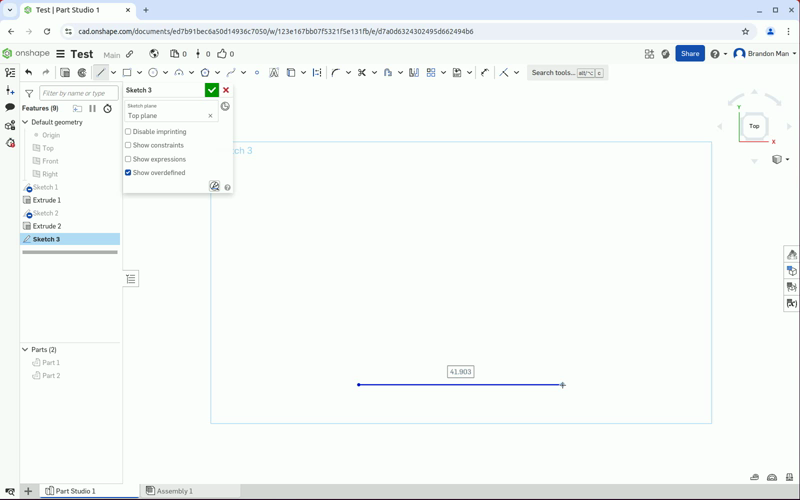
mouse_move(562, 180)
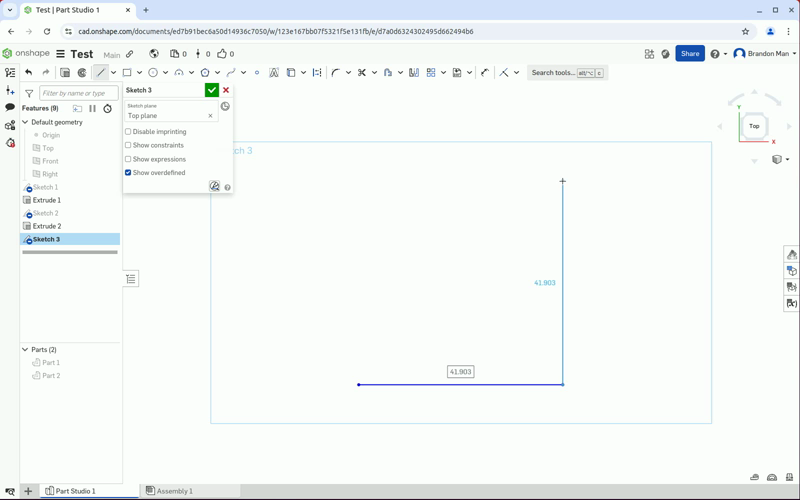
click(562, 180)
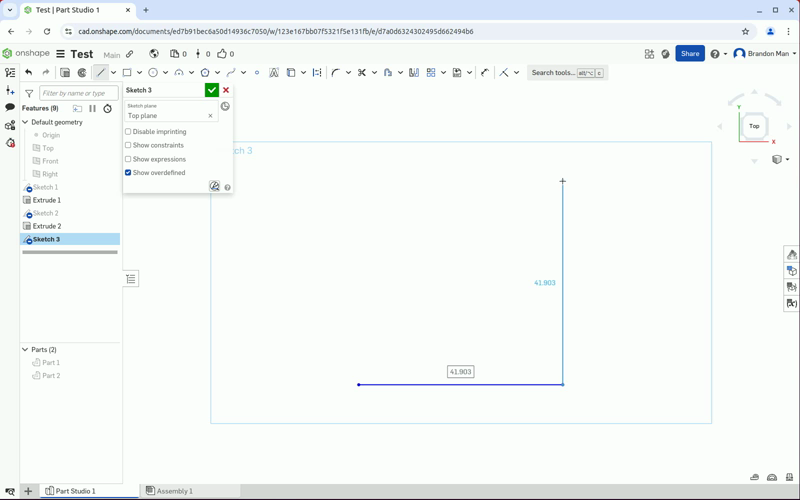
key_up(shift)
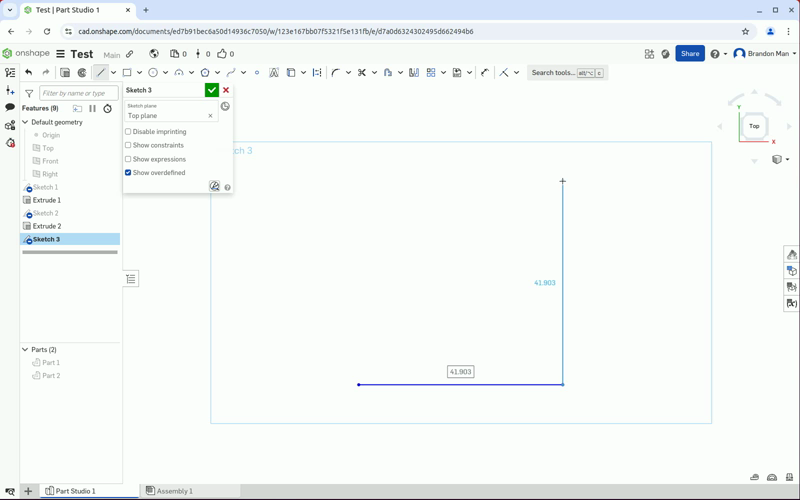
key_down(shift)
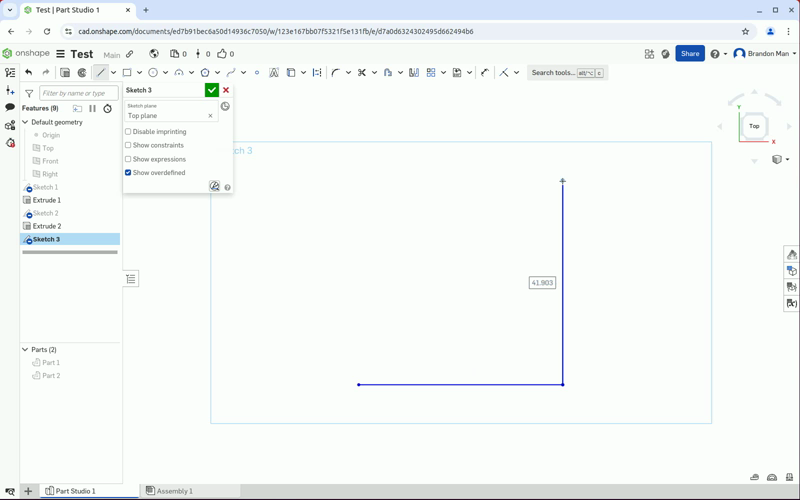
mouse_move(358, 180)
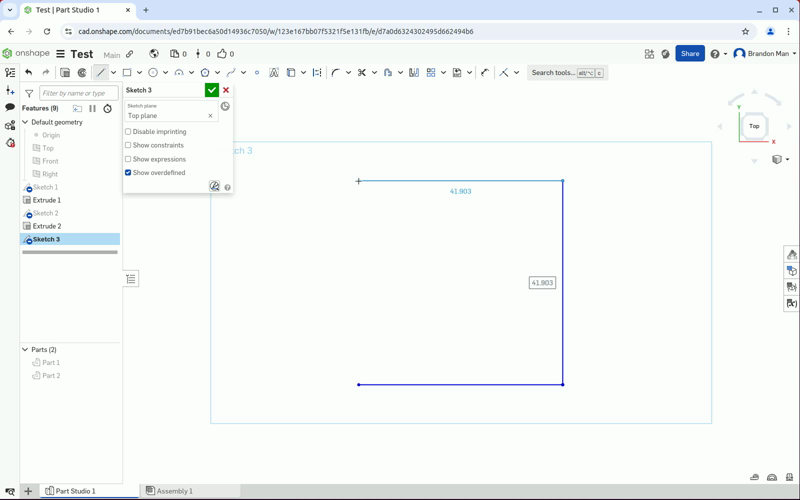
click(358, 180)
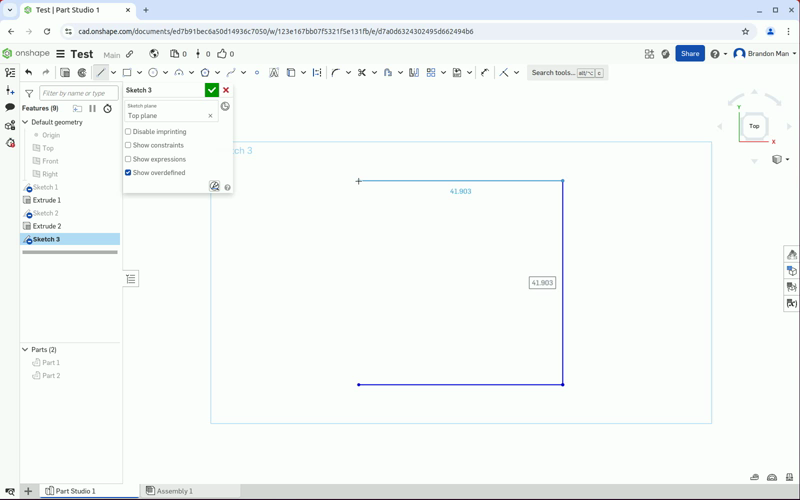
key_up(shift)
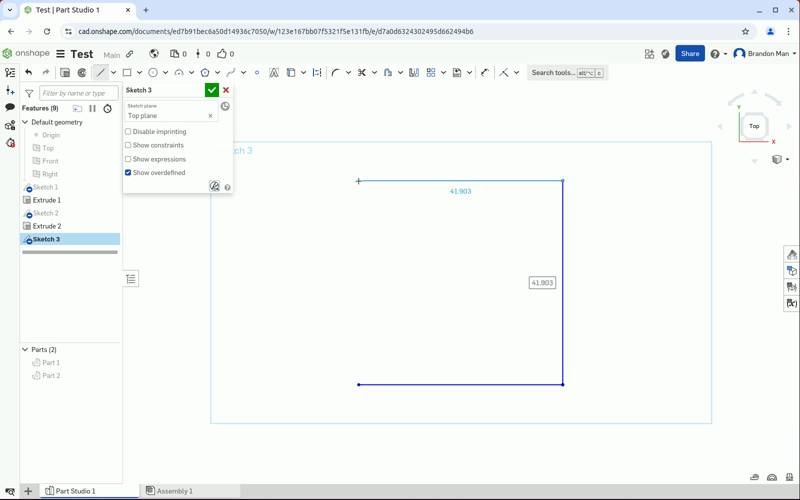
key_down(shift)
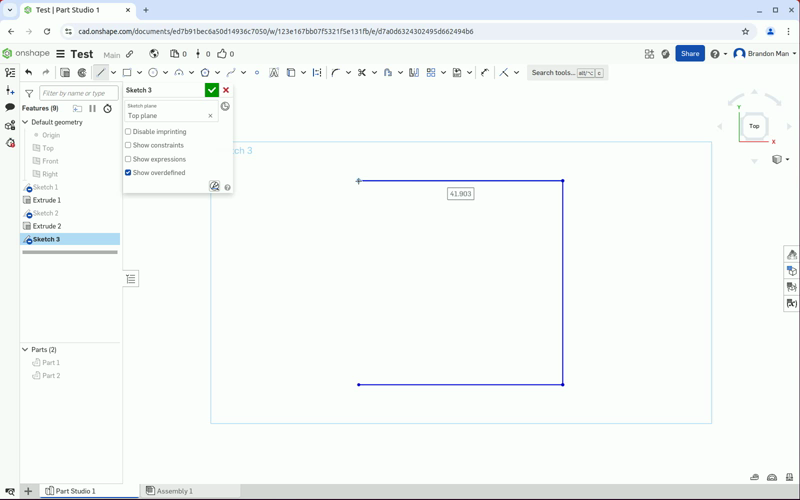
mouse_move(358, 384)
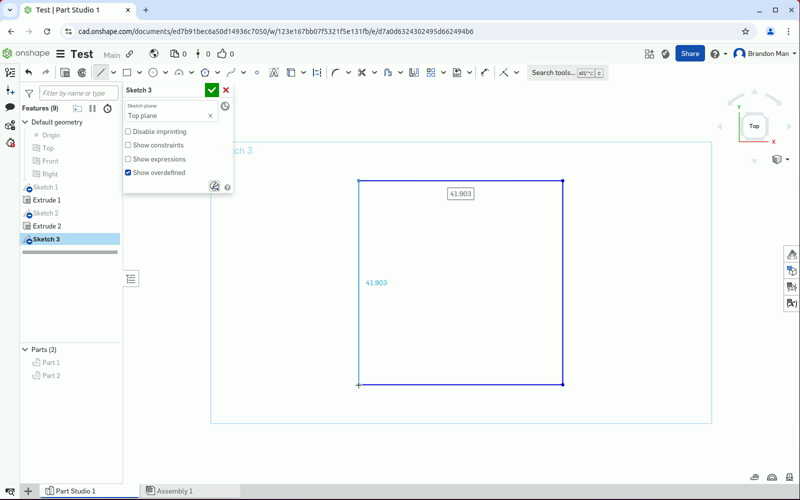
key_up(shift)
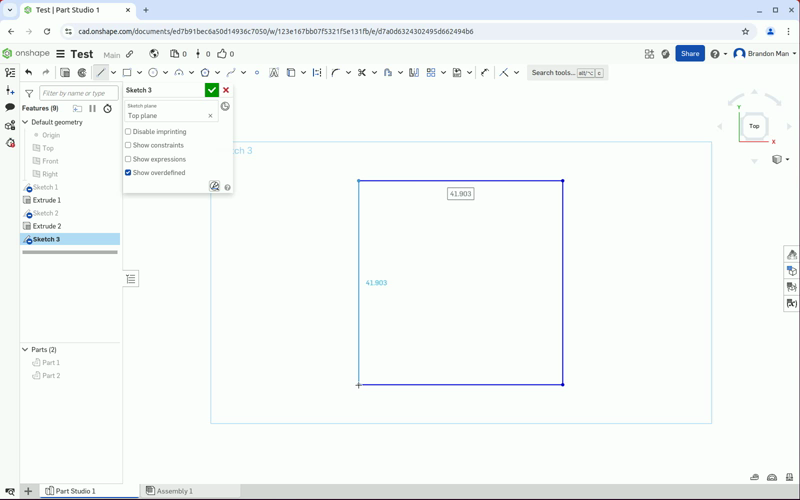
click(358, 384)
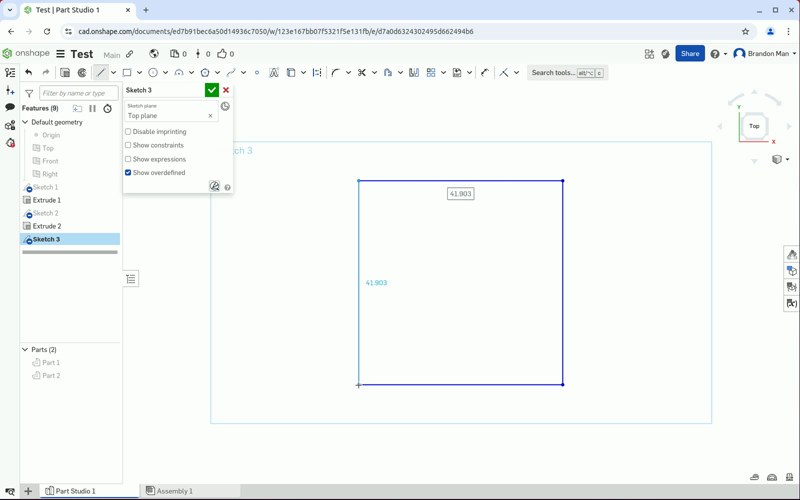
key(esc)
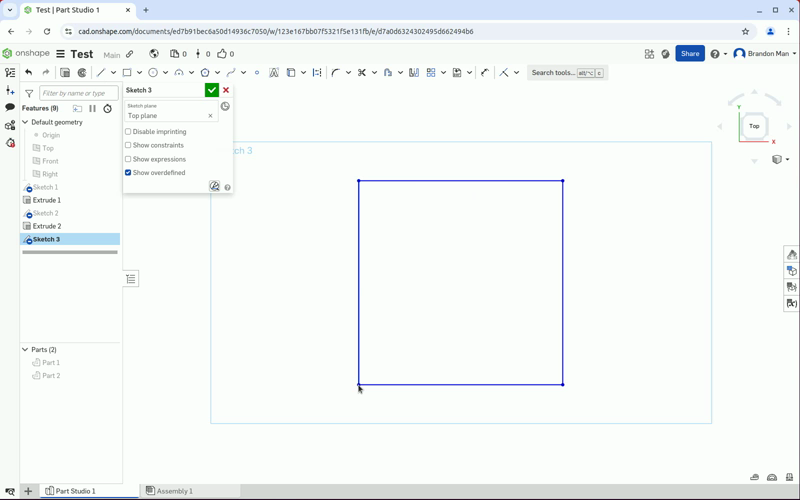
mouse_move(471, 245)
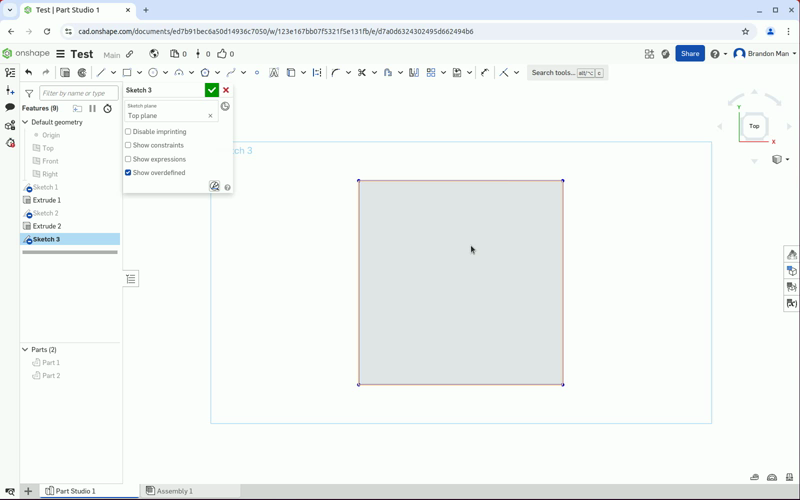
click(471, 245)
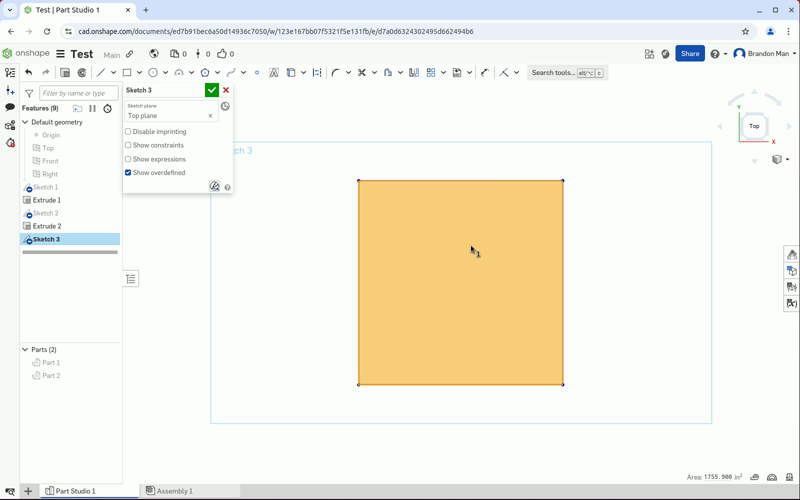
mouse_move(73, 352)
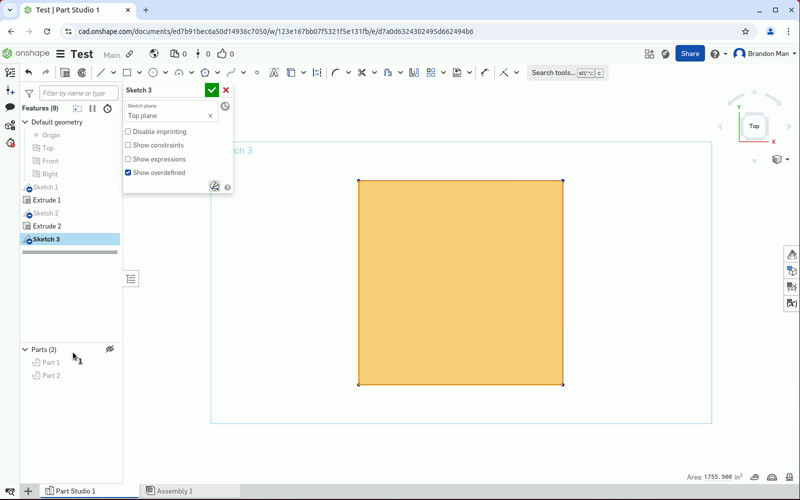
key(shift+y)
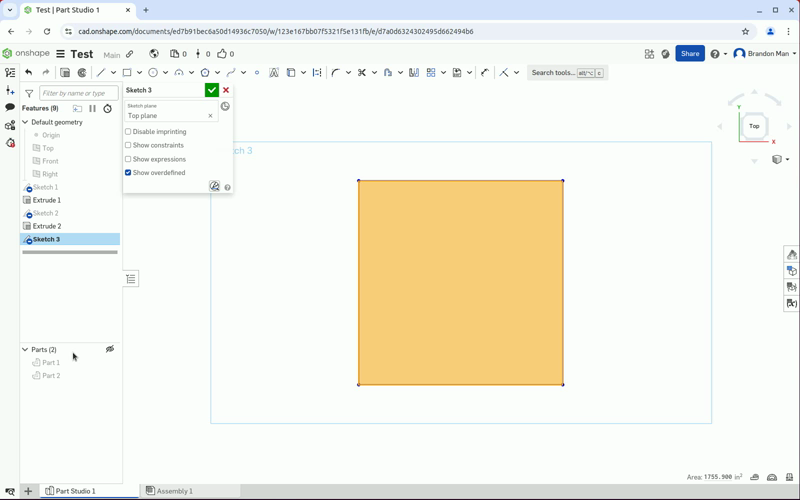
key(shift+e)
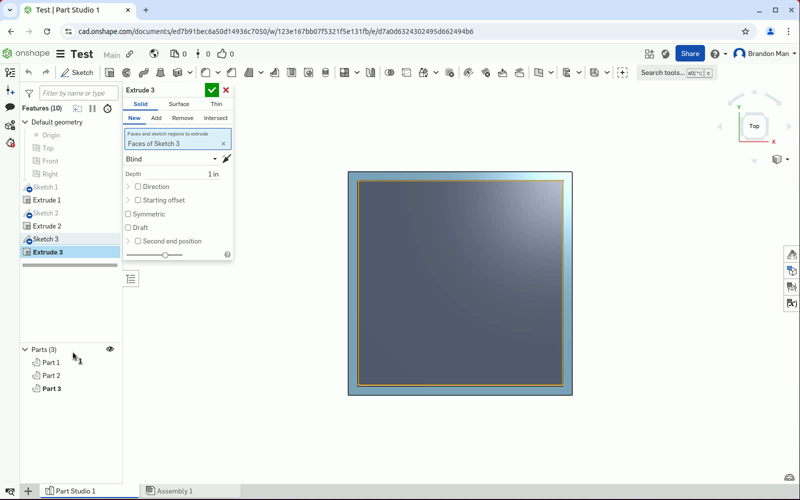
mouse_move(143, 106)
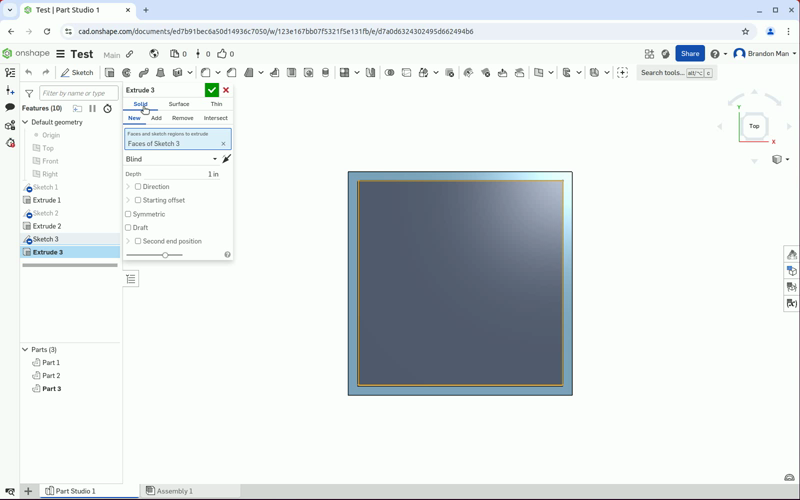
click(143, 106)
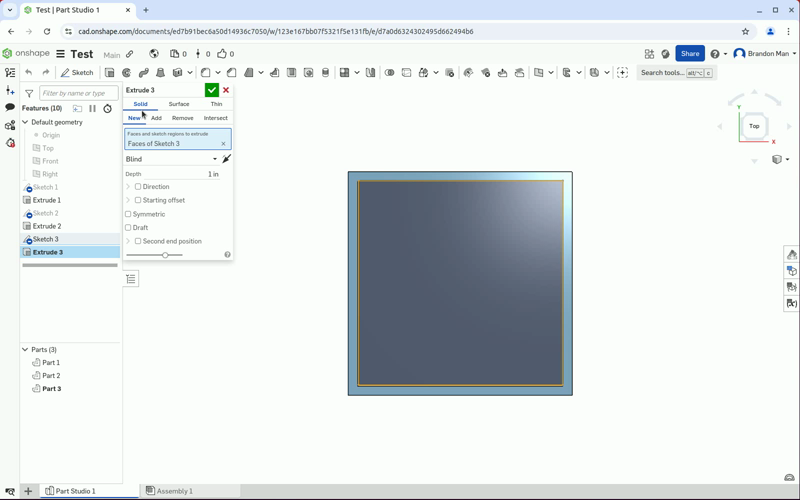
mouse_move(137, 120)
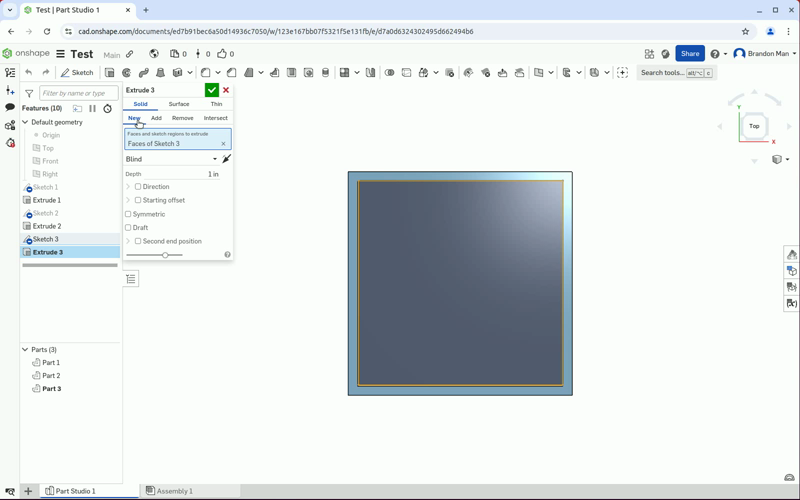
click(137, 120)
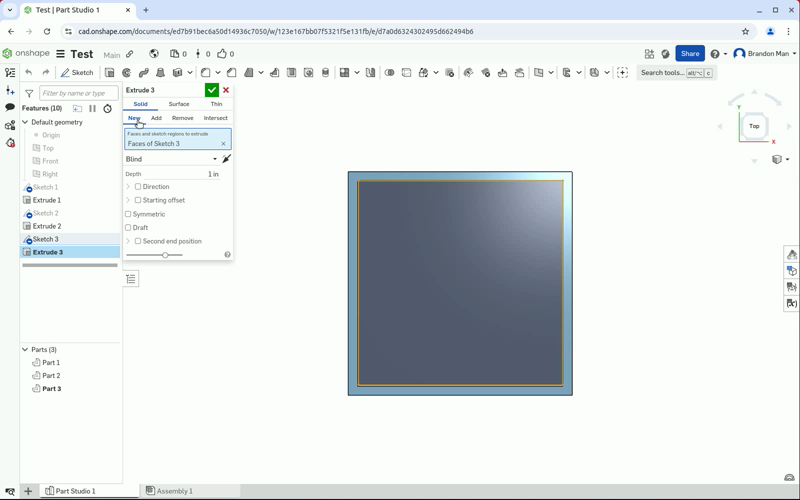
key(tab, 4)
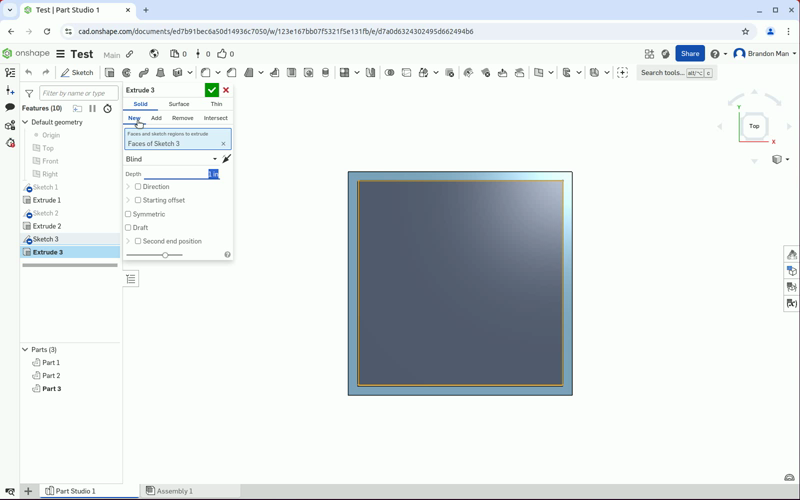
text(-0.481)
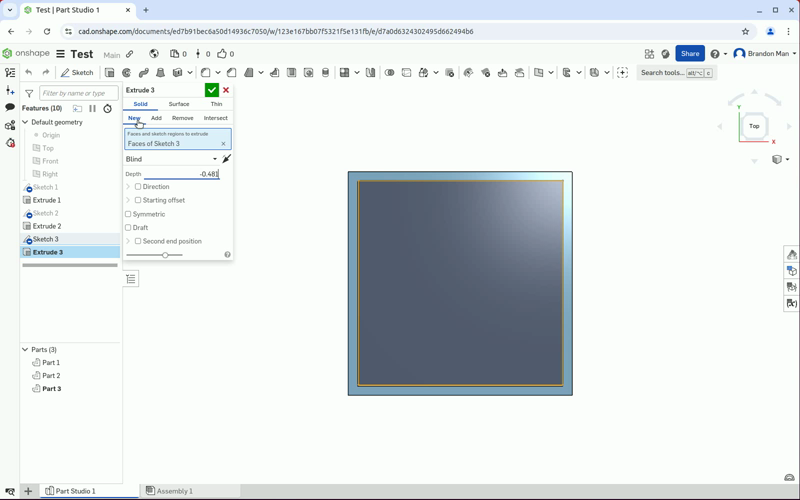
key(enter)
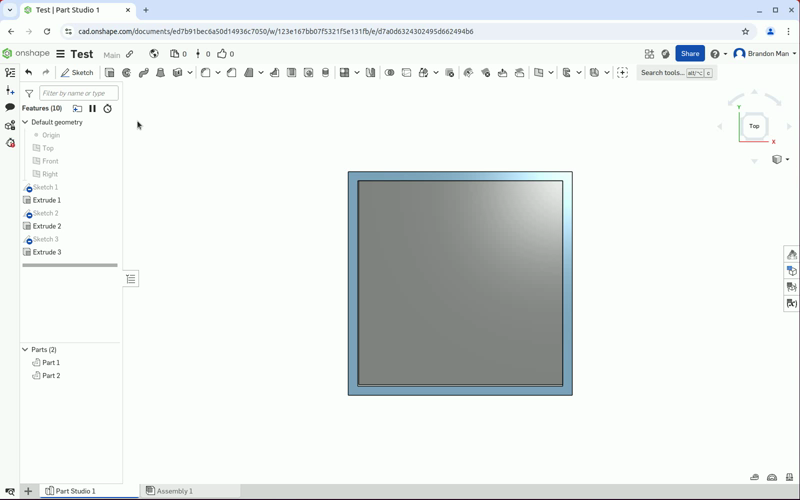
key(shift+h)
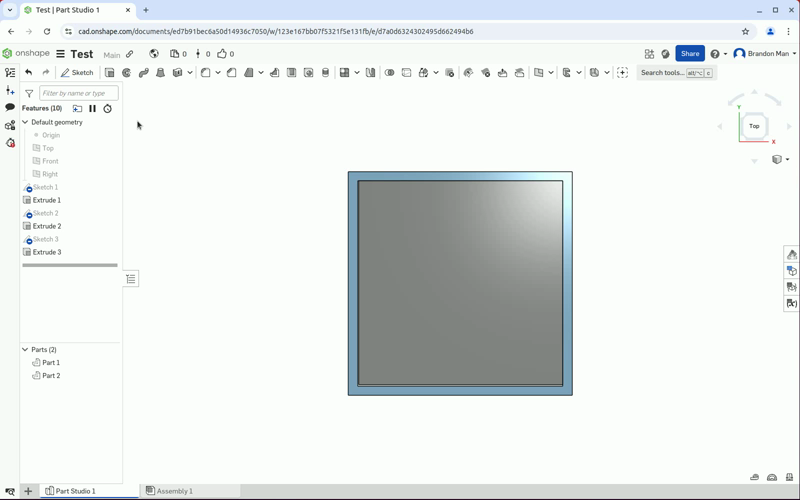
key(shift+h)
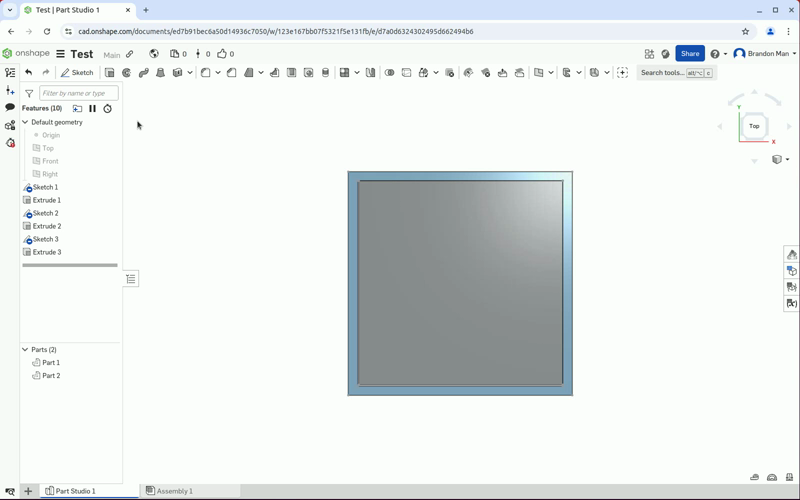
key(shift+7)
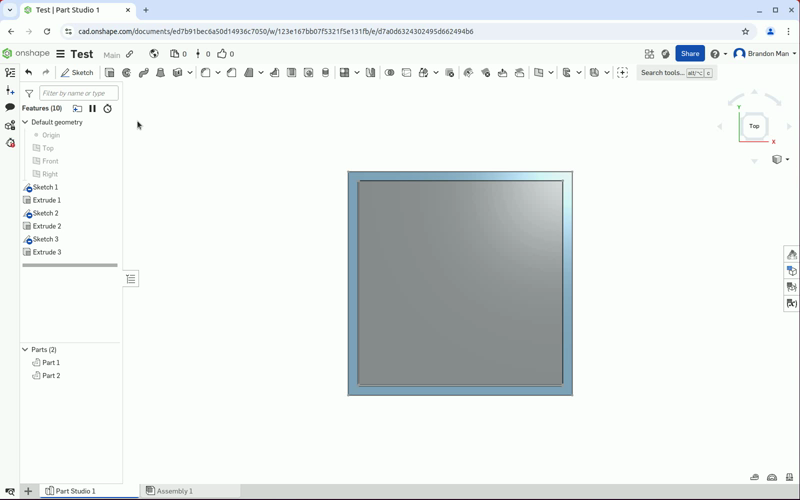
key(up, 3)
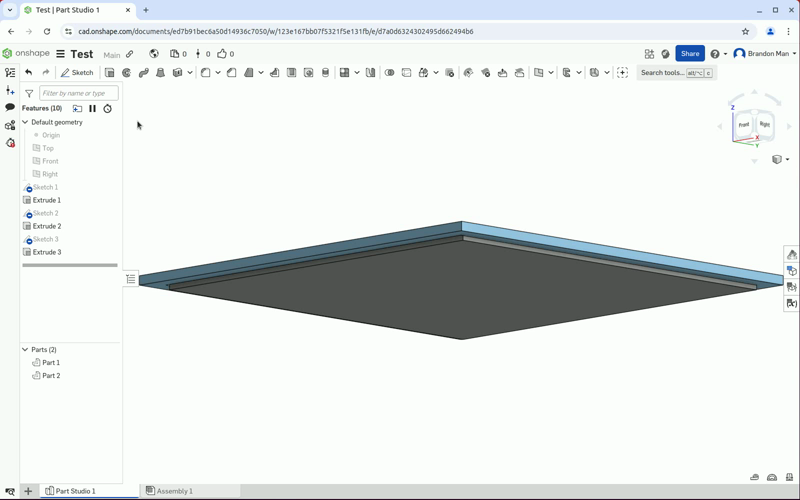
key(left, 3)
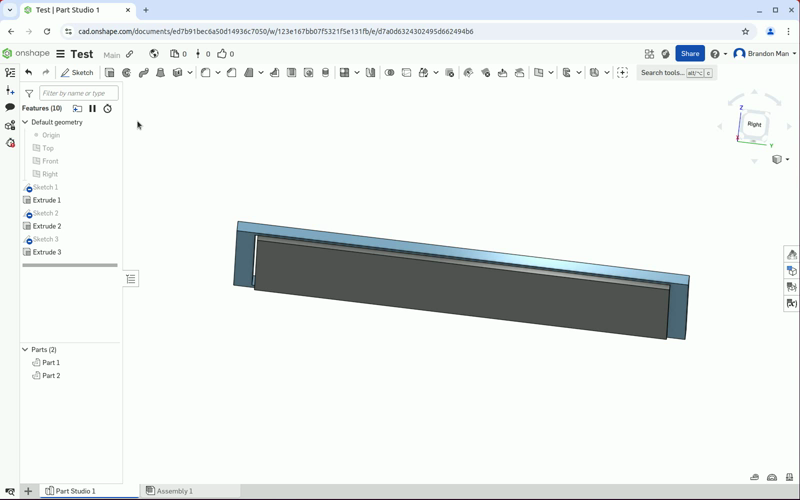
key(right, 3)
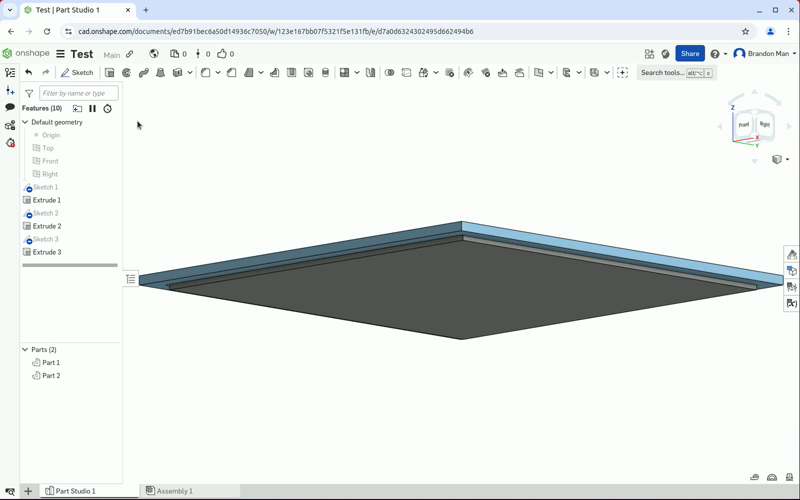
key(down, 3)
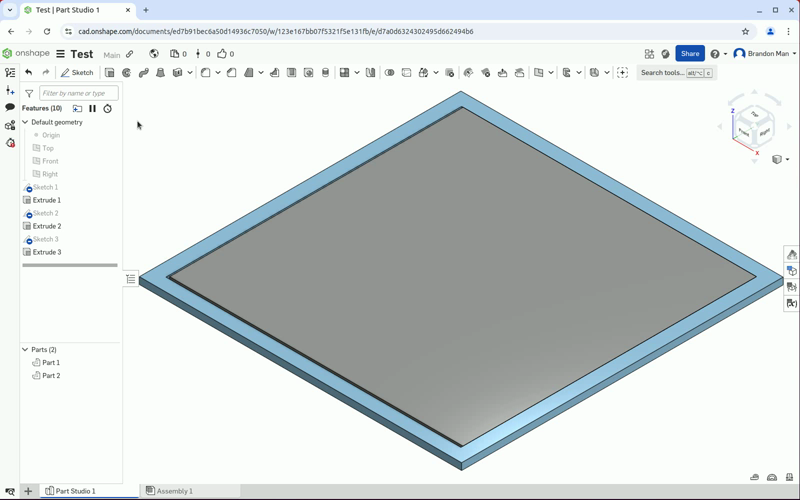
mouse_move(73, 189)
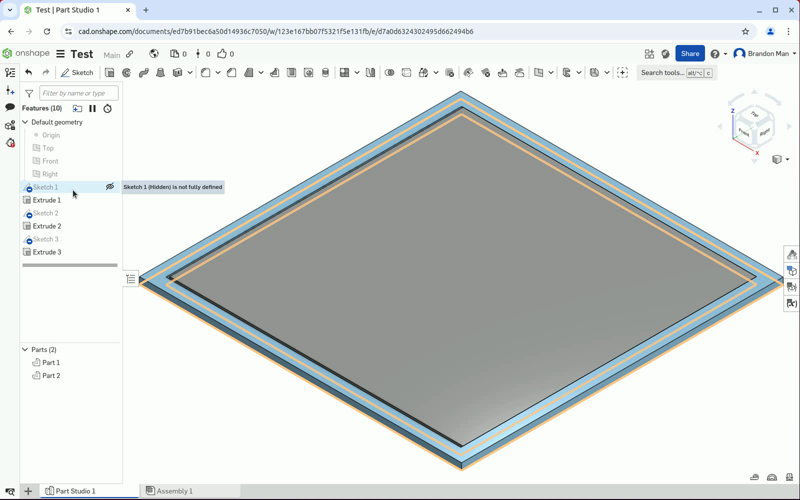
click(73, 189)